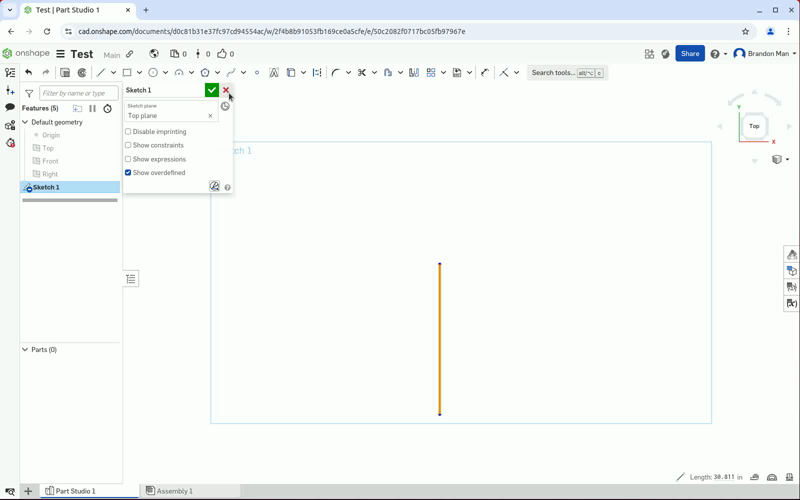
key(shift+h)
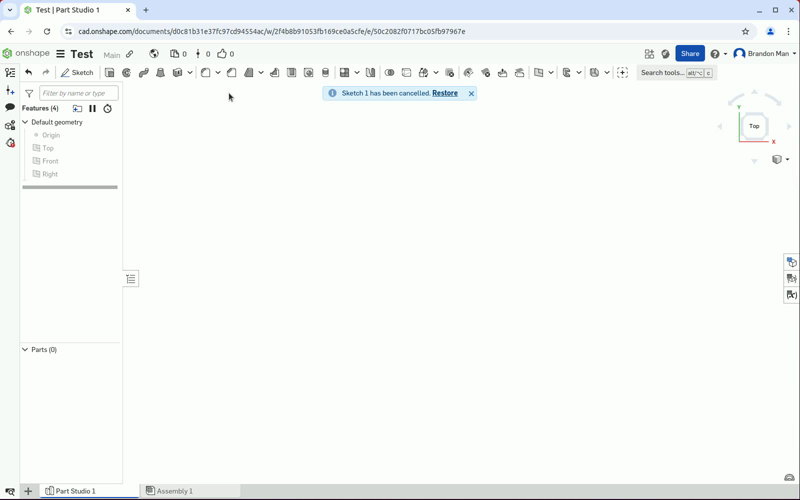
mouse_move(73, 352)
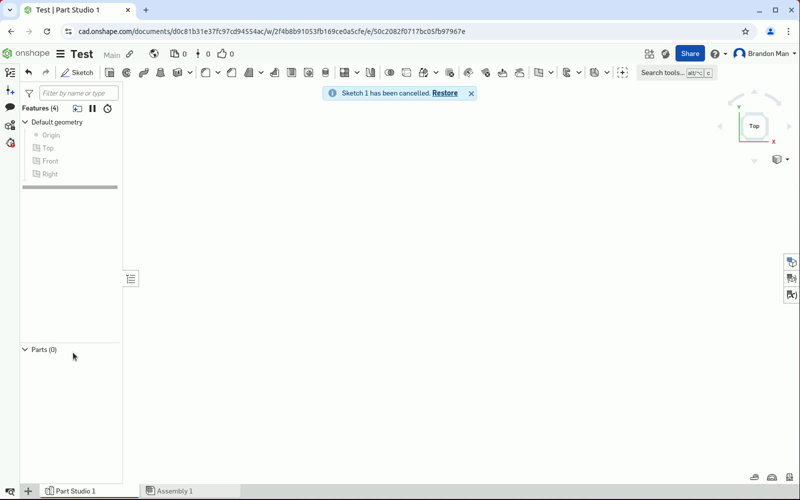
key(y)
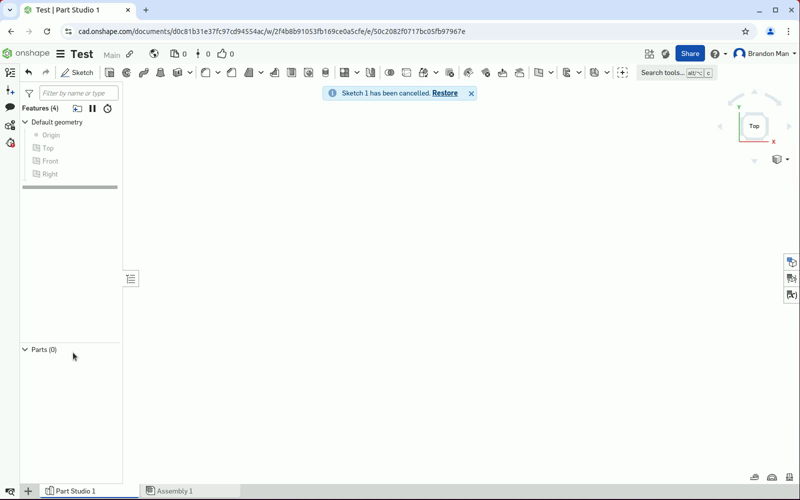
key(shift+p)
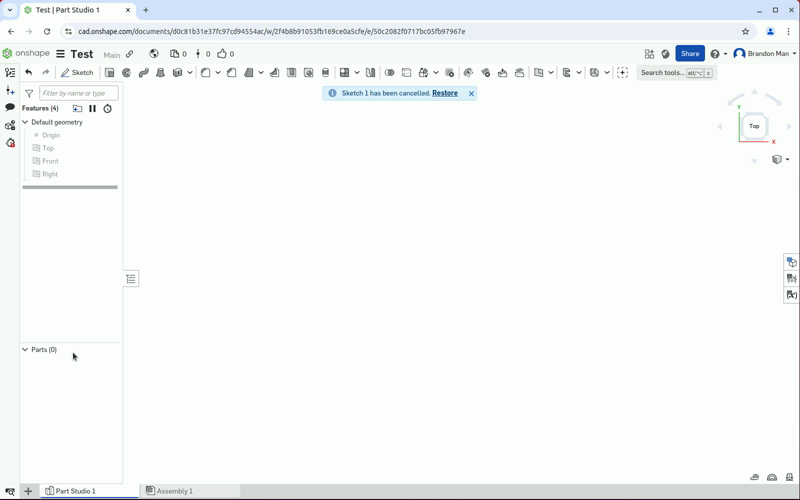
key(space)
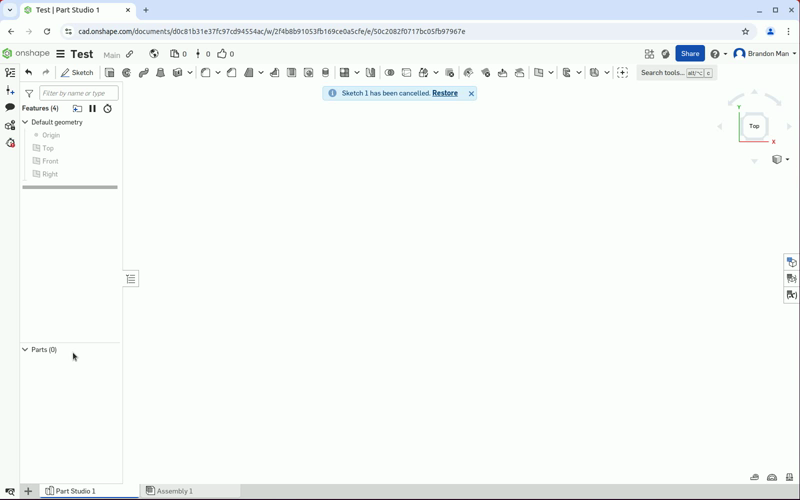
key_down(shift)
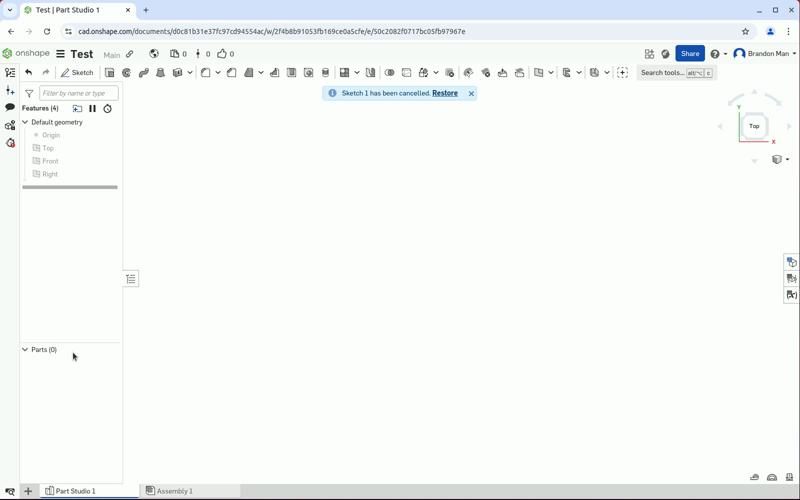
key(up)
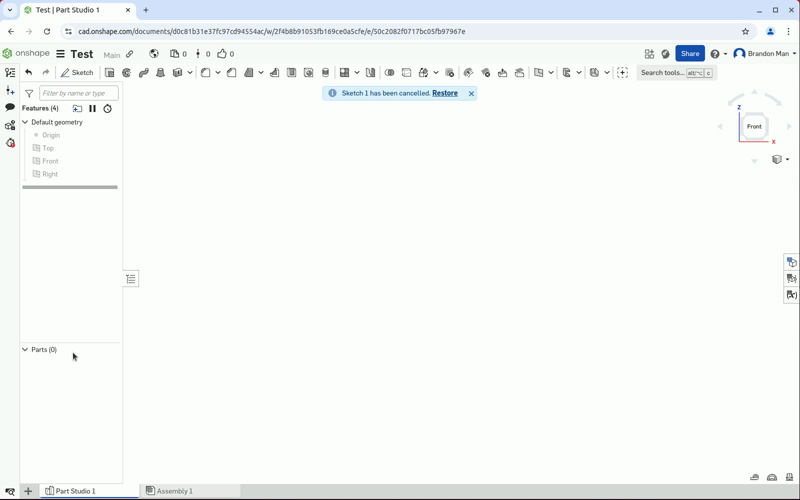
key_up(shift)
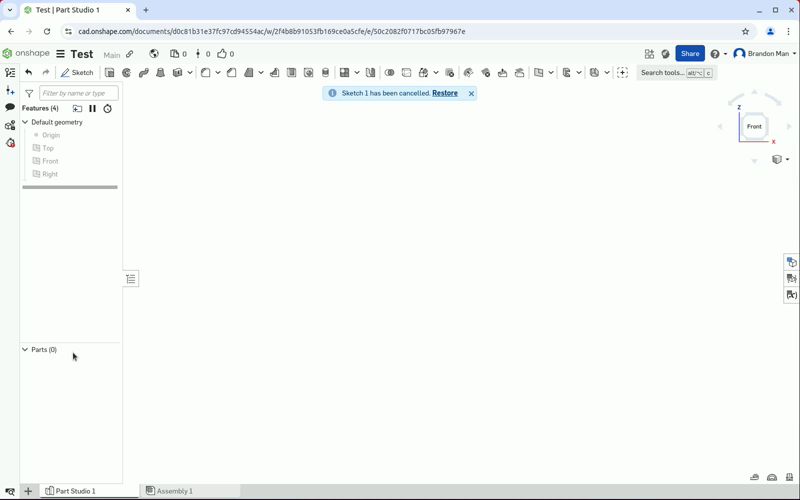
mouse_move(73, 352)
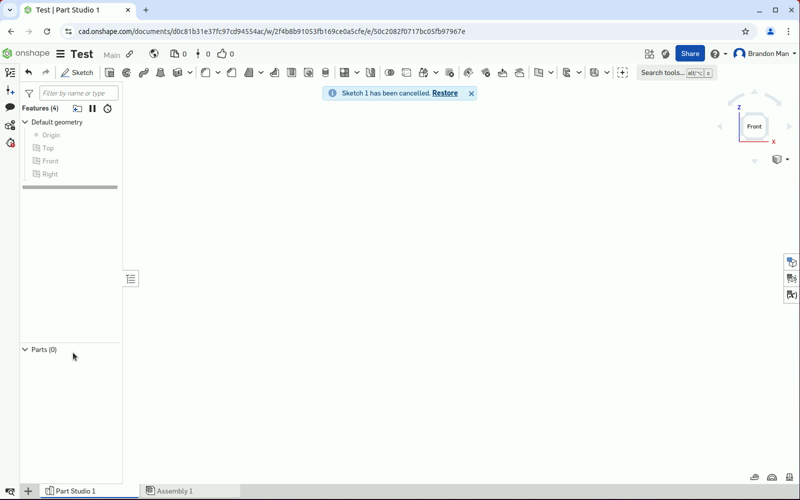
key(shift+y)
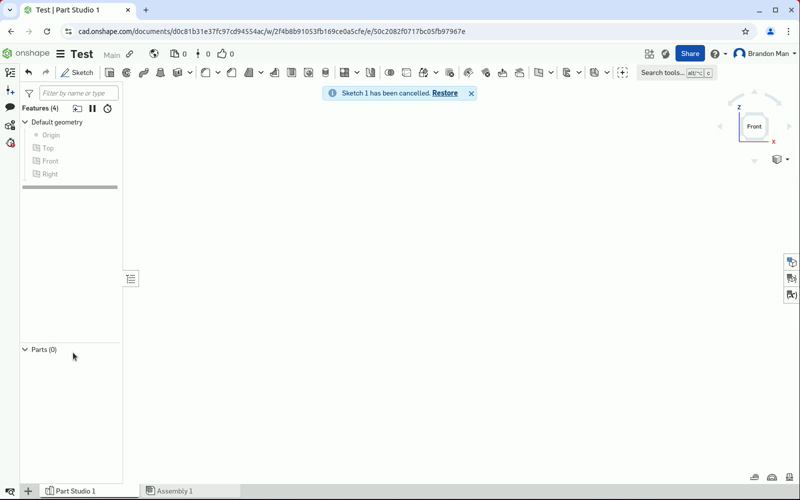
key(shift+s)
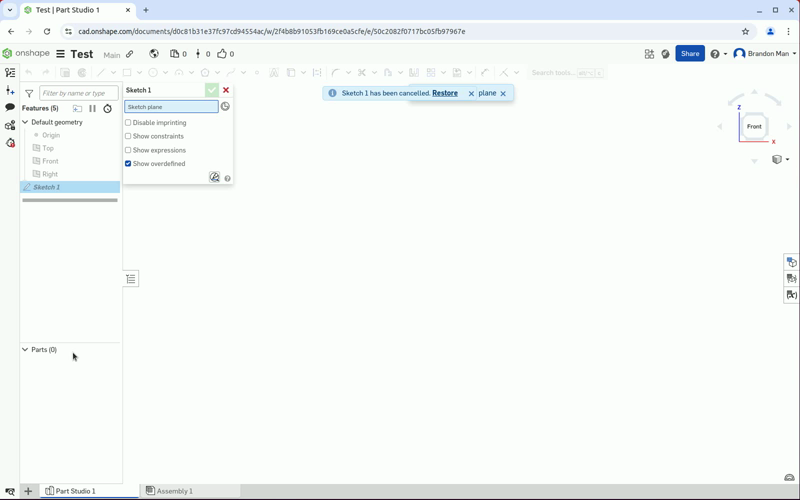
mouse_move(73, 163)
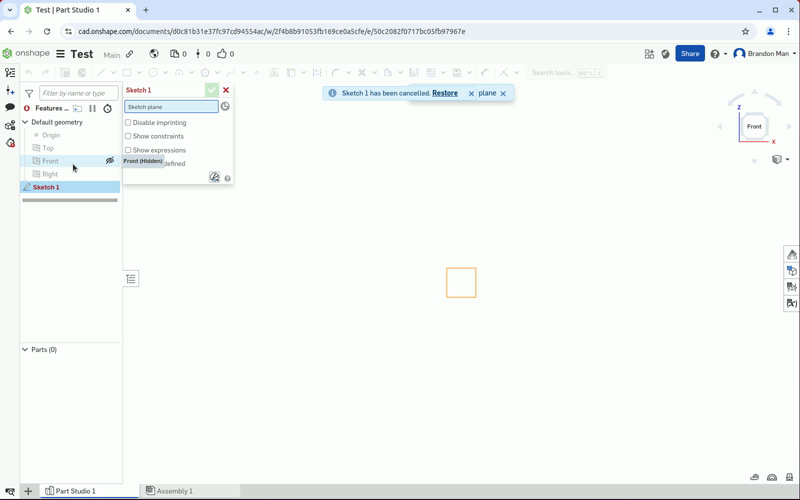
click(73, 163)
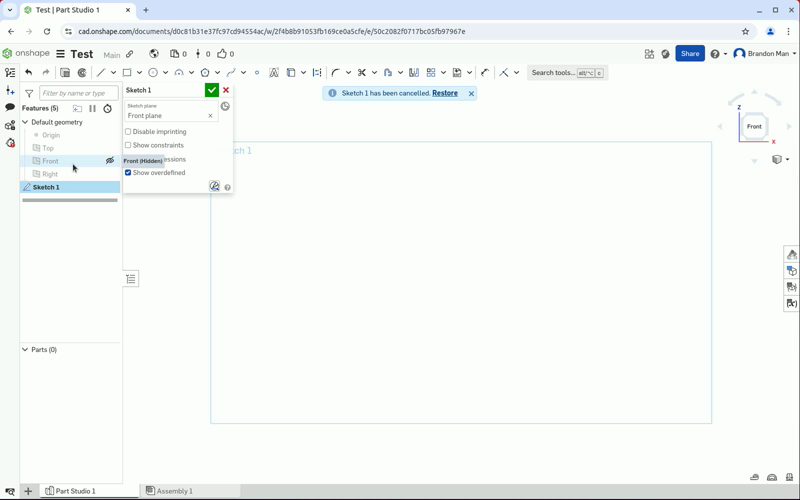
mouse_move(73, 352)
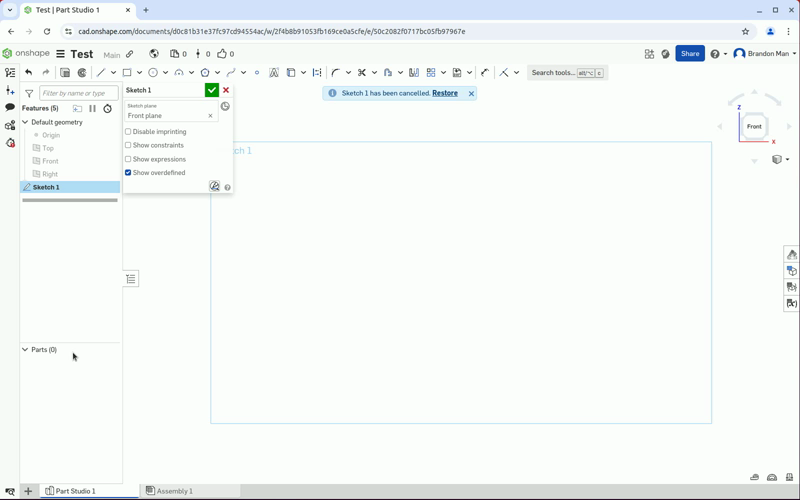
key(y)
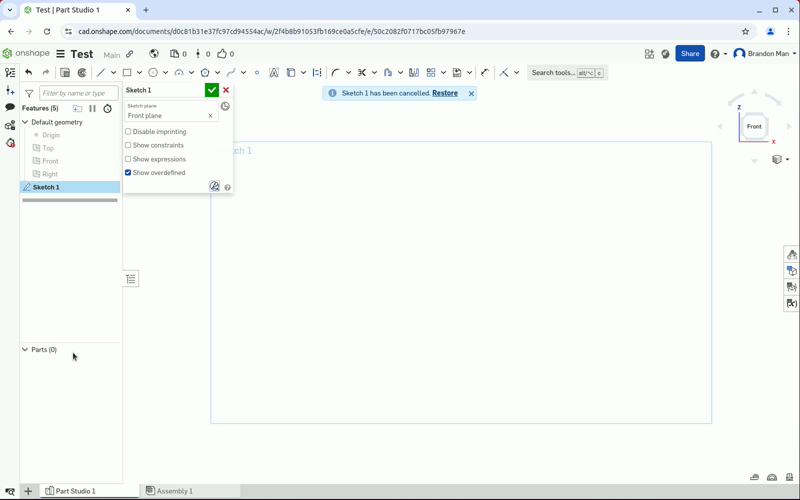
key(l)
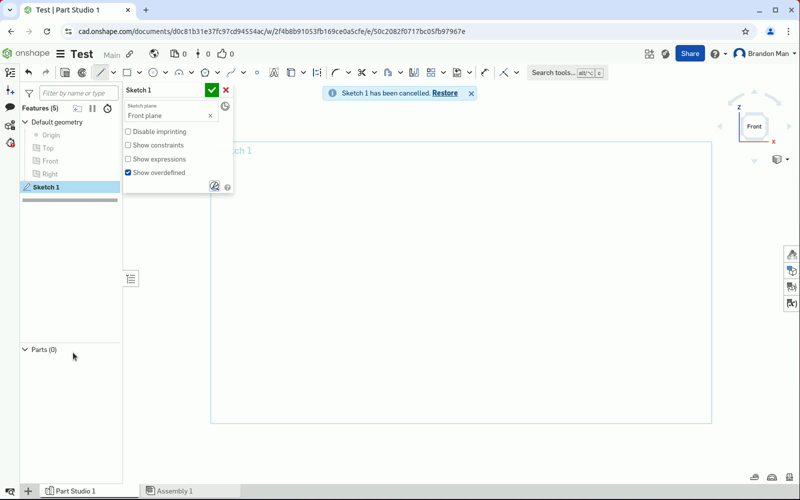
key_down(shift)
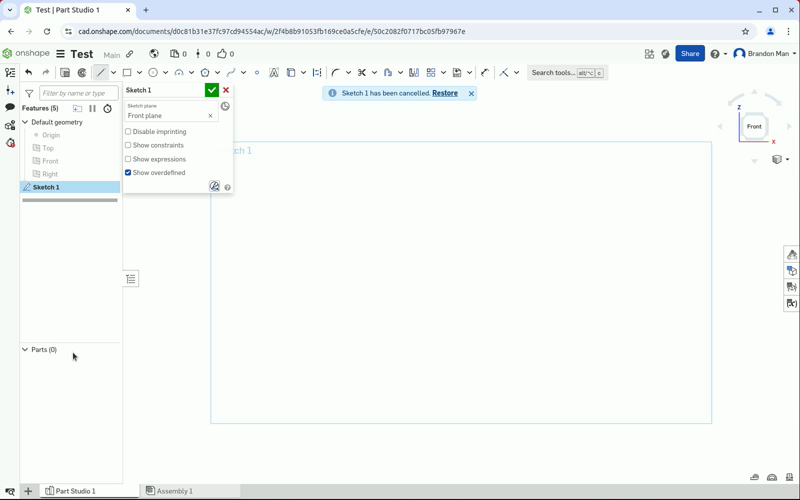
mouse_move(404, 321)
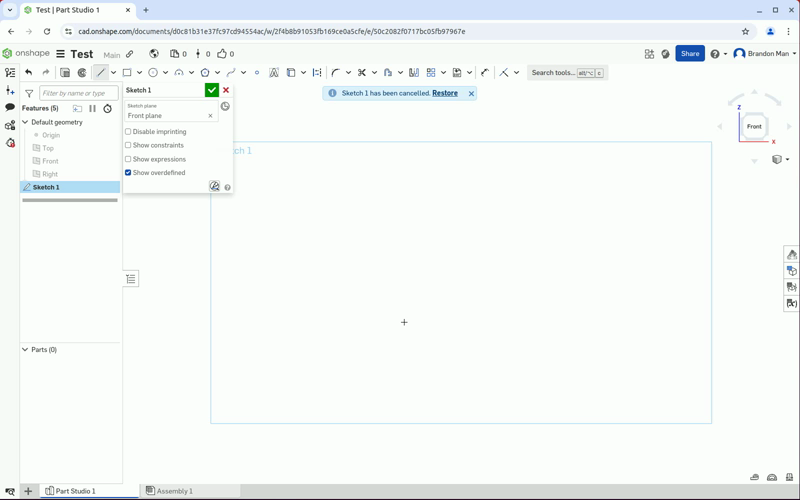
click(404, 321)
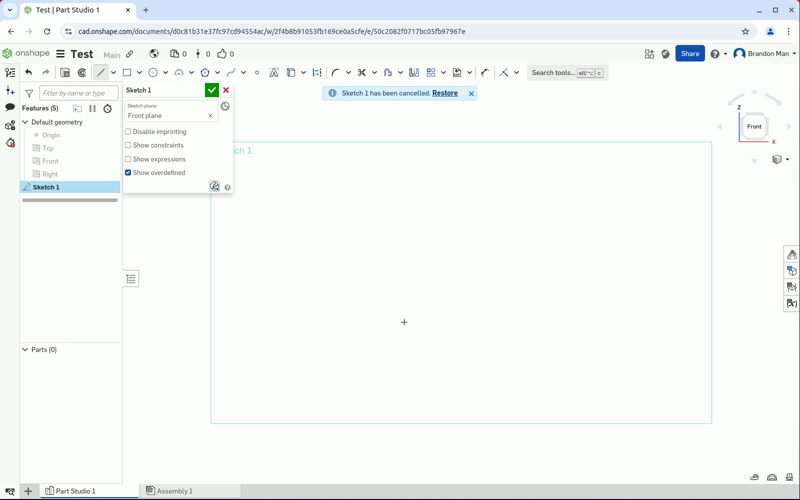
key_up(shift)
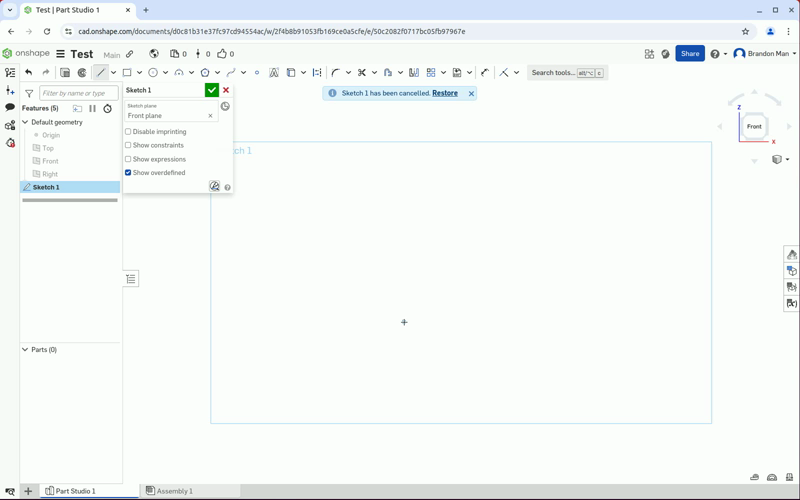
key_down(shift)
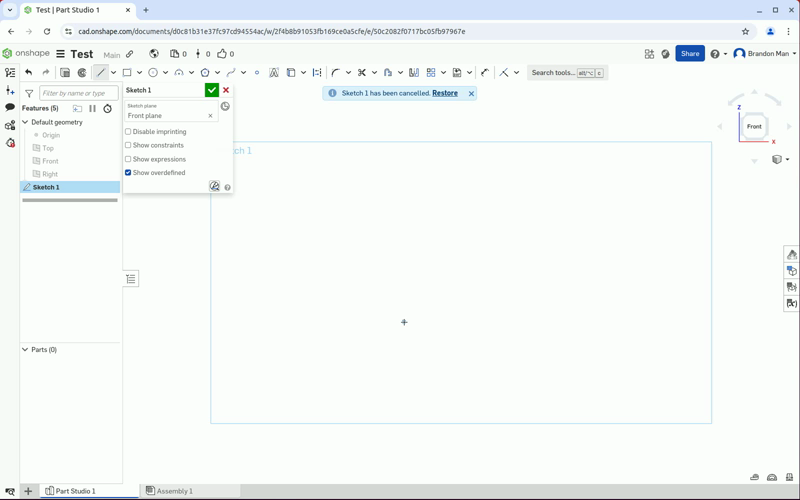
mouse_move(572, 321)
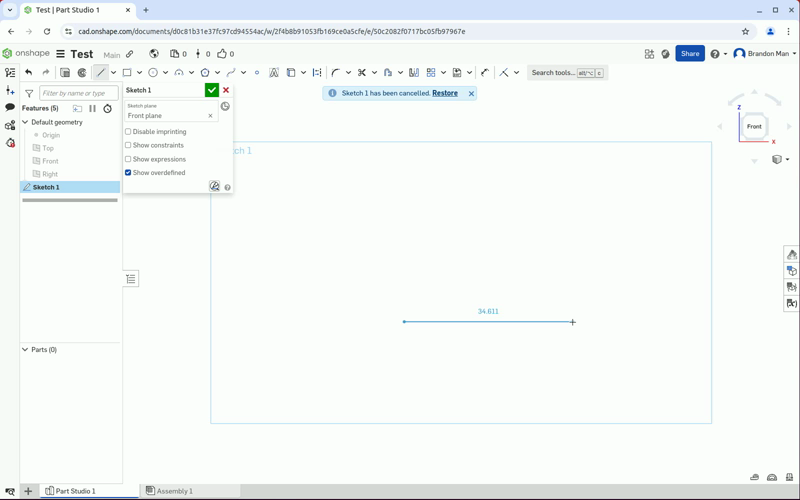
click(572, 321)
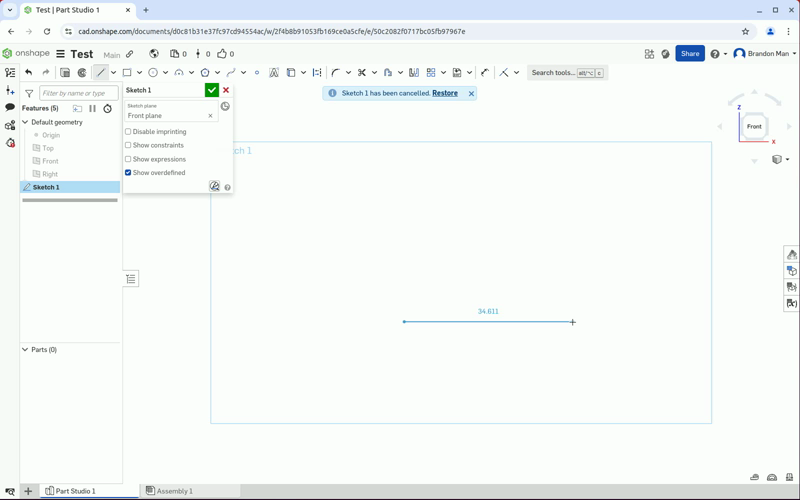
key_up(shift)
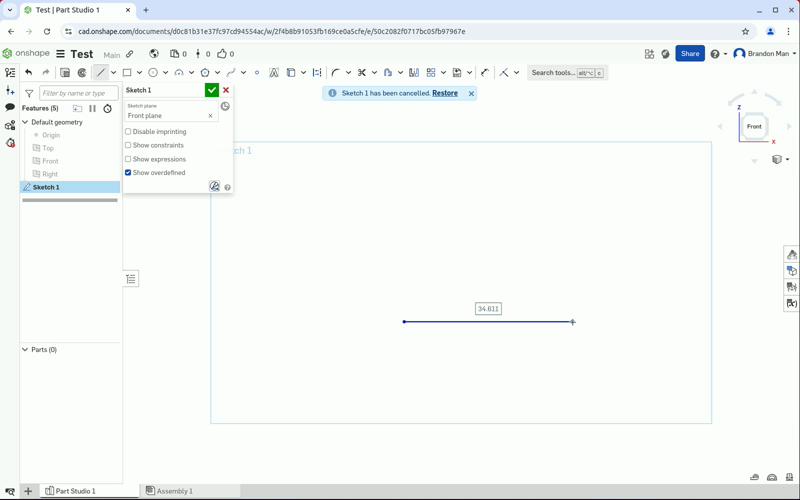
key_down(shift)
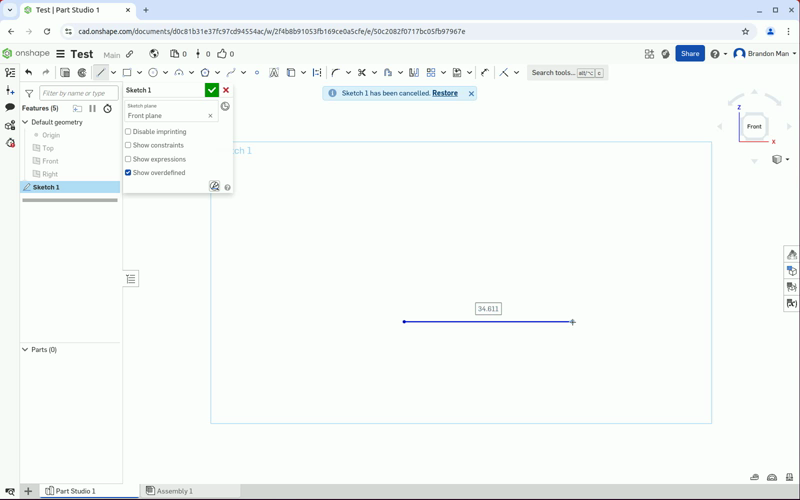
mouse_move(572, 249)
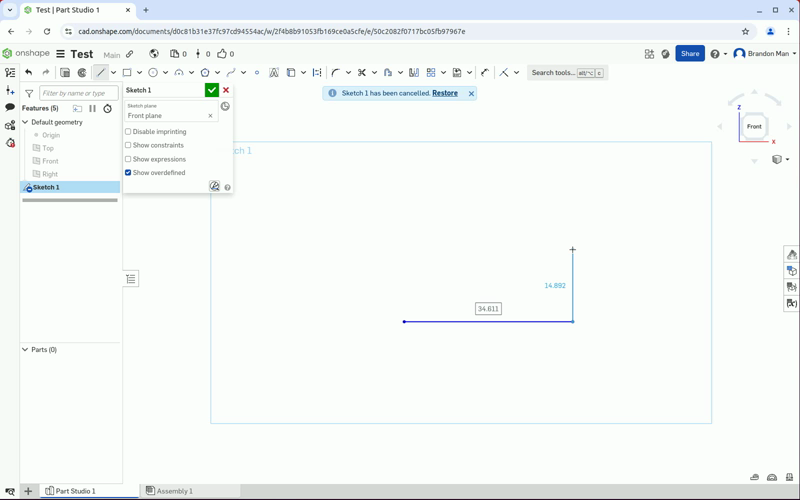
click(572, 249)
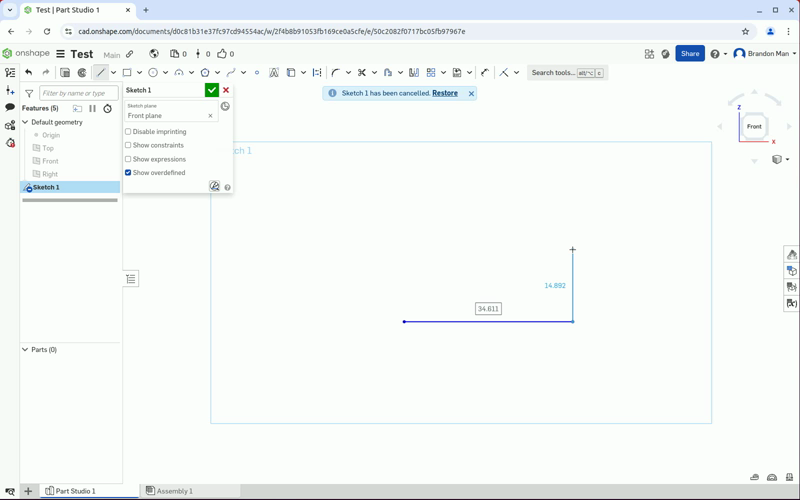
key_up(shift)
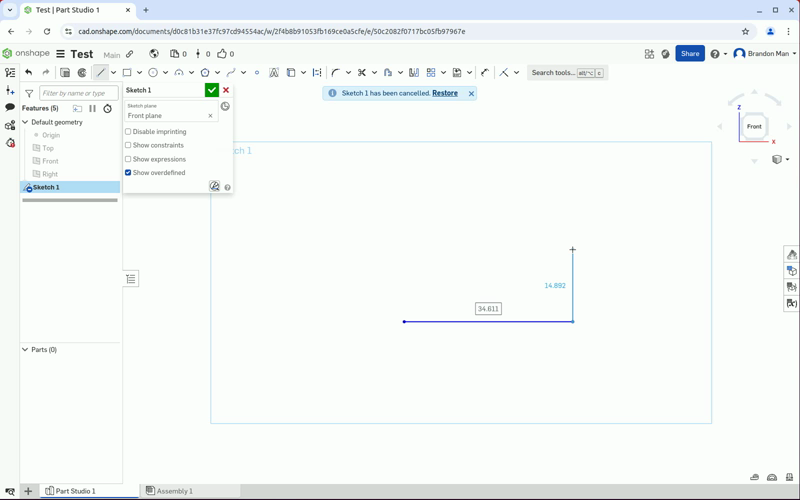
key_down(shift)
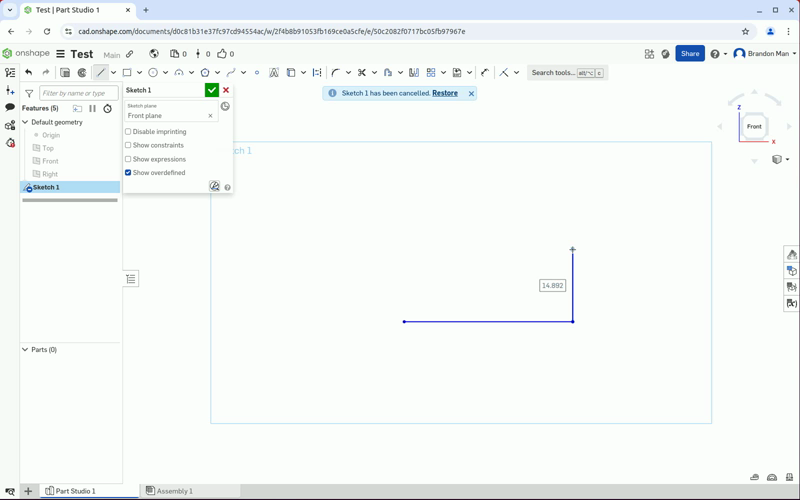
mouse_move(404, 249)
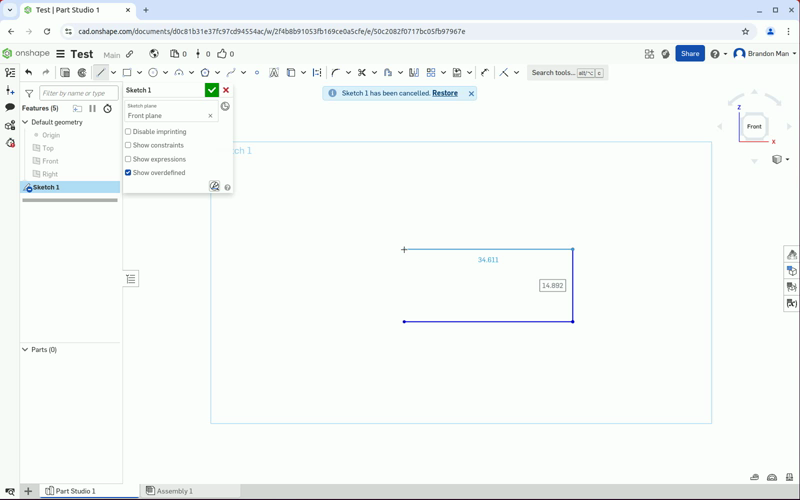
click(404, 249)
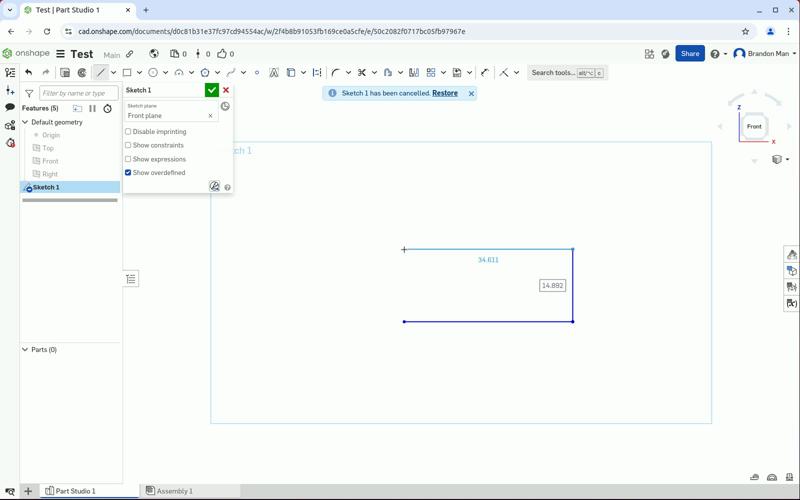
key_up(shift)
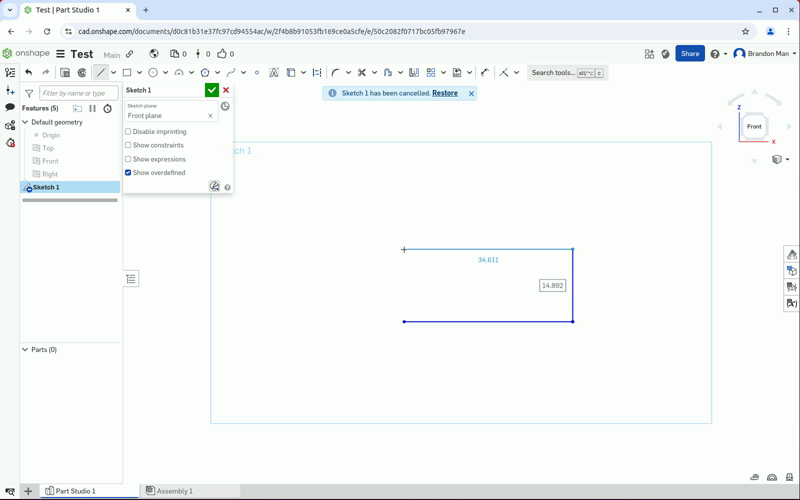
key_down(shift)
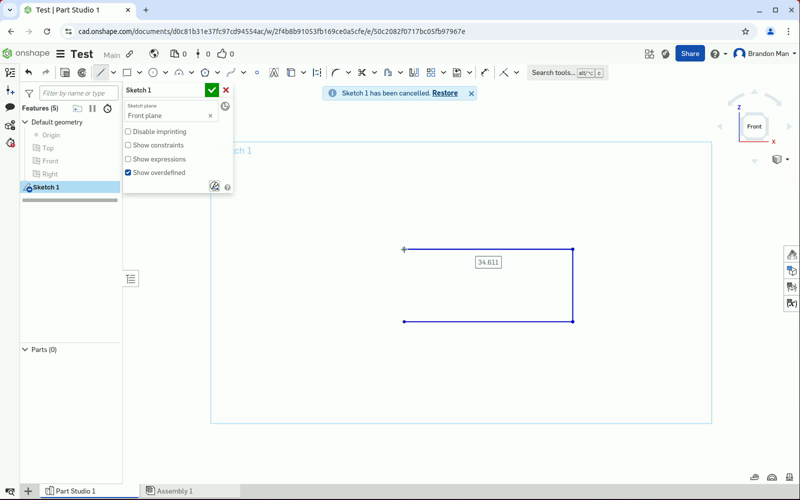
mouse_move(404, 321)
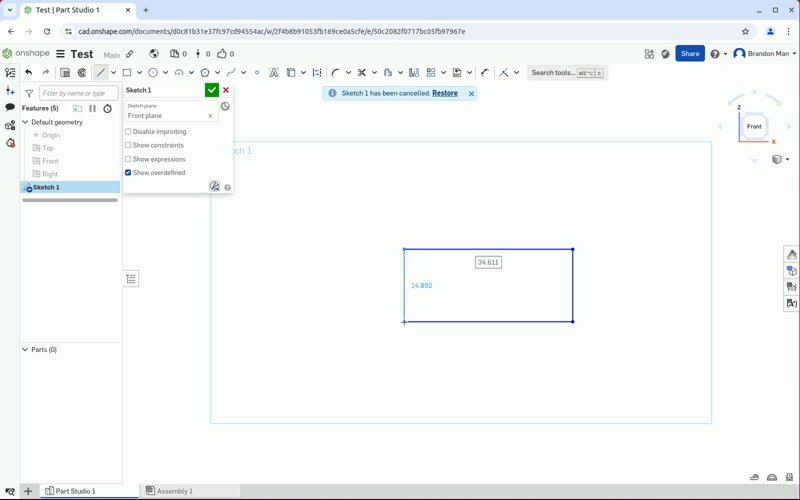
key_up(shift)
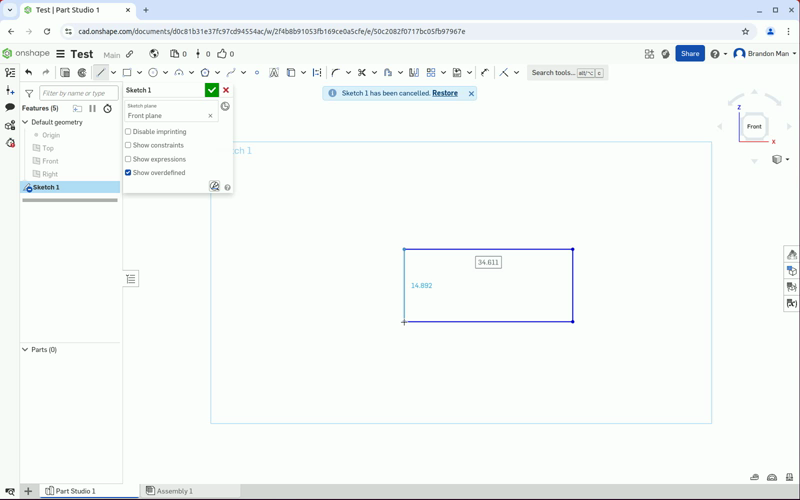
click(404, 321)
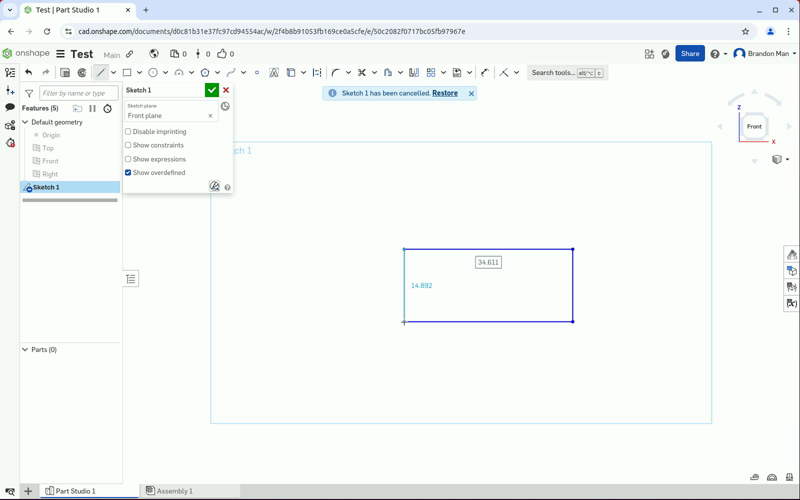
key(esc)
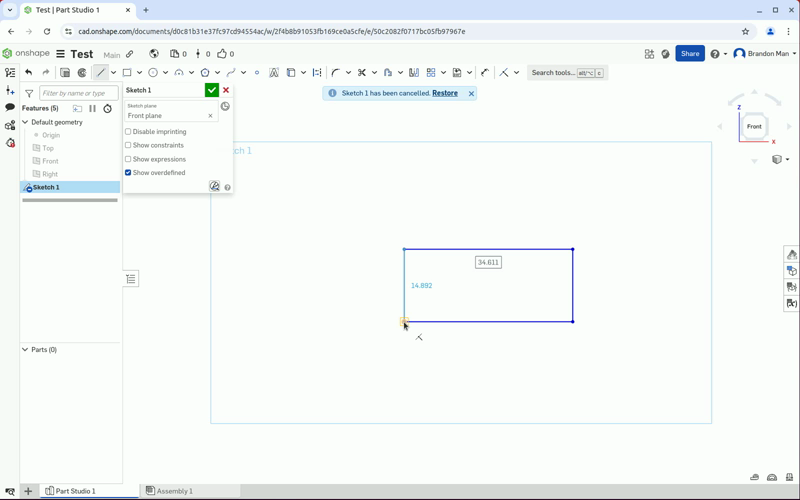
mouse_move(542, 299)
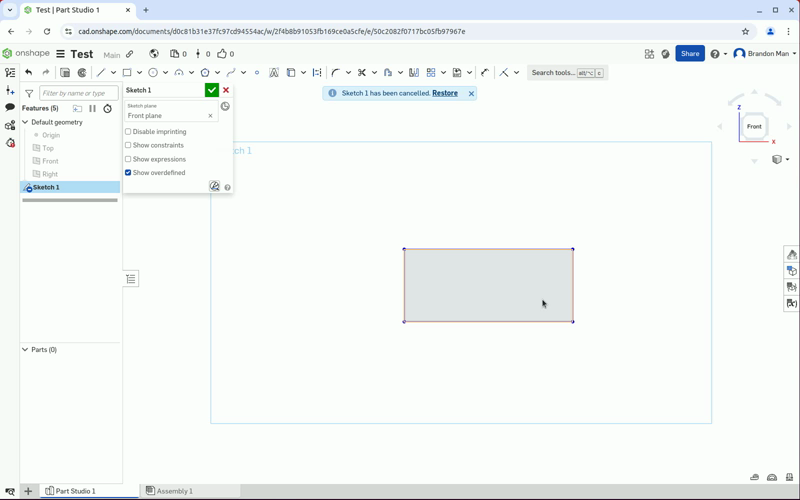
click(542, 299)
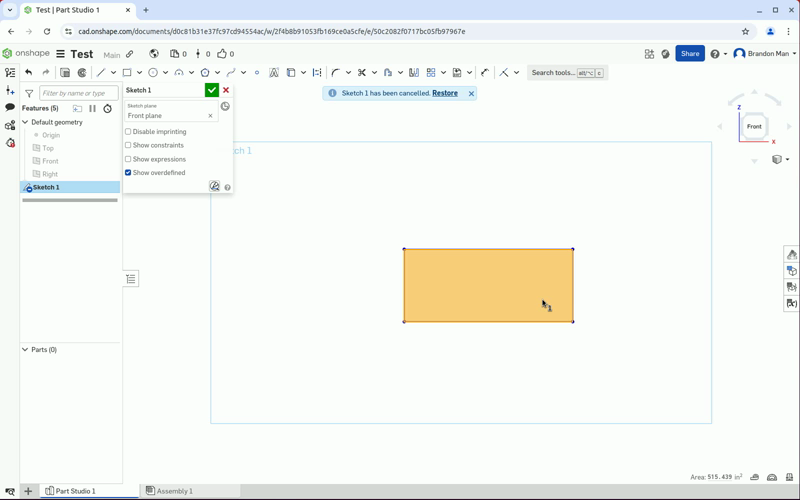
mouse_move(73, 352)
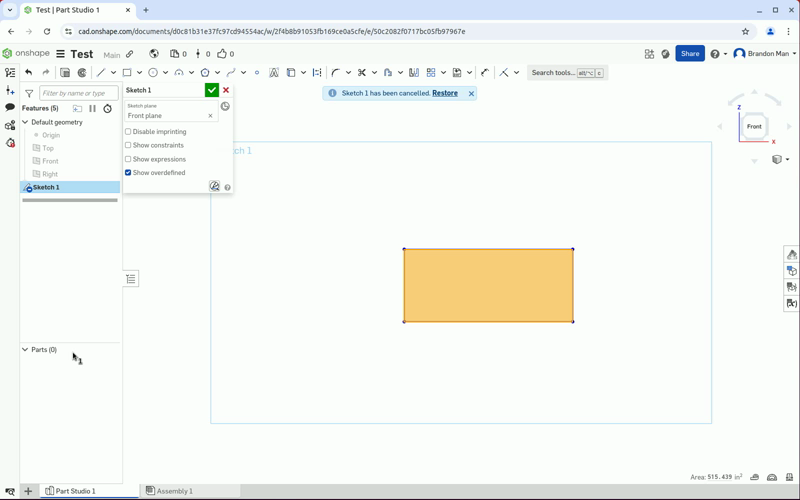
key(shift+y)
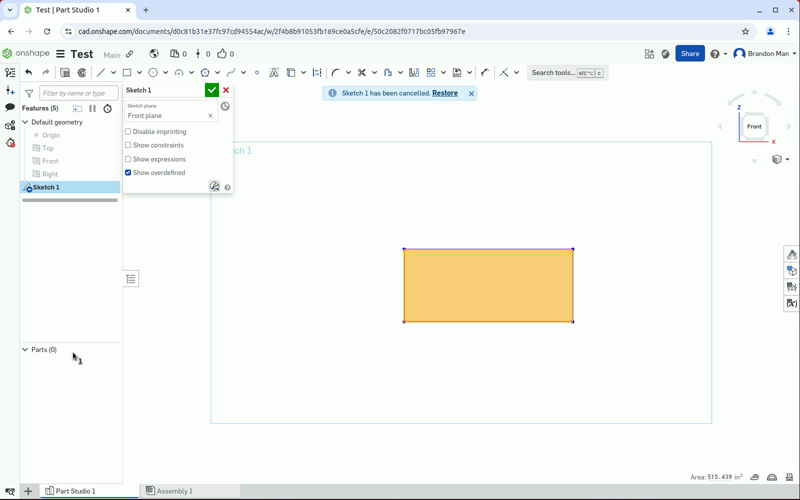
key(shift+e)
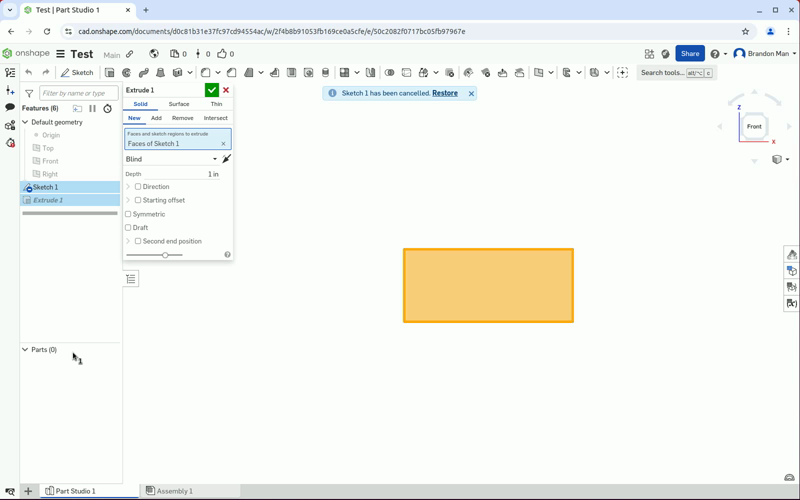
mouse_move(143, 106)
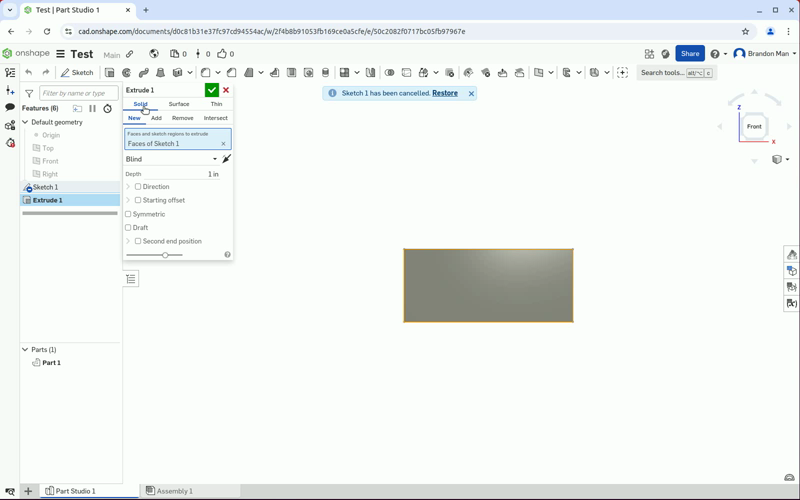
click(143, 106)
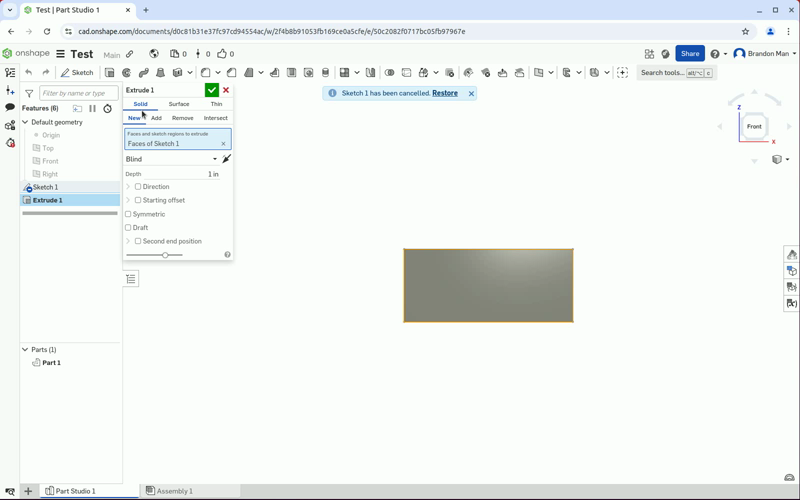
mouse_move(137, 120)
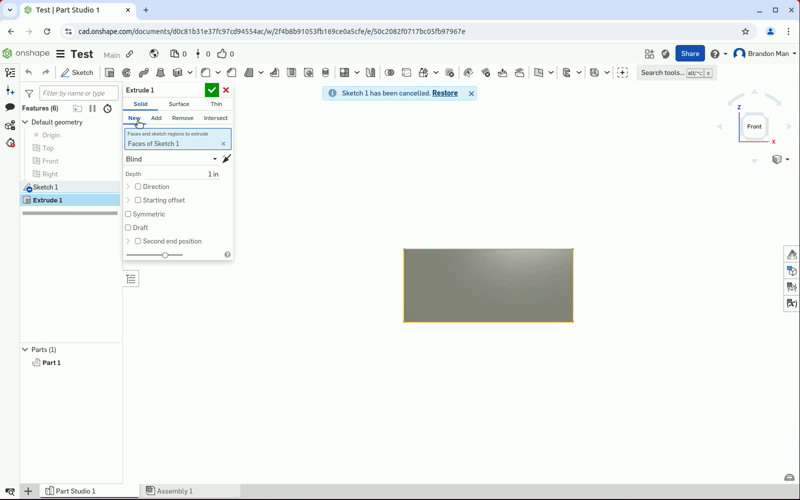
click(137, 120)
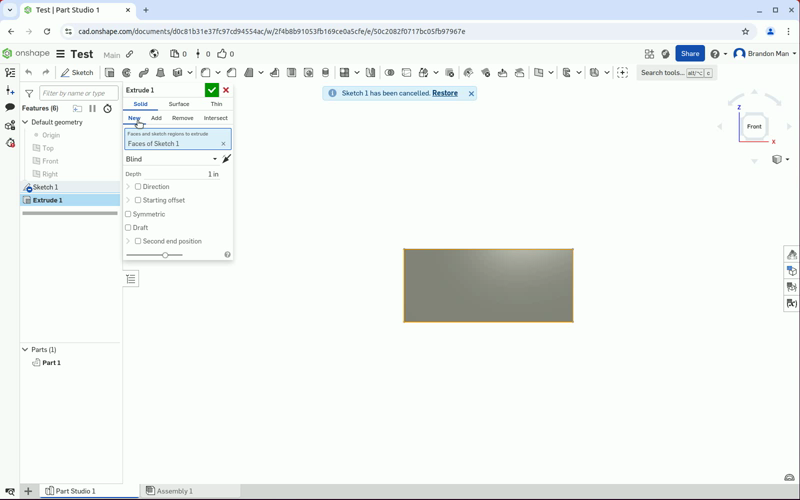
key(tab, 4)
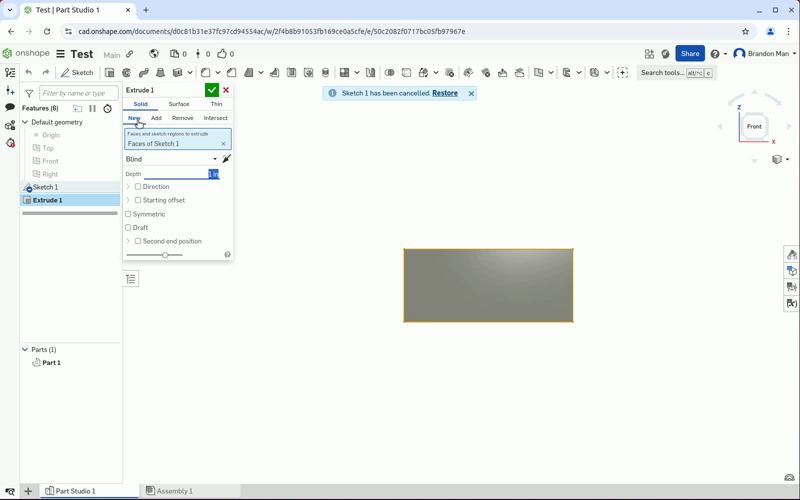
text(7.462)
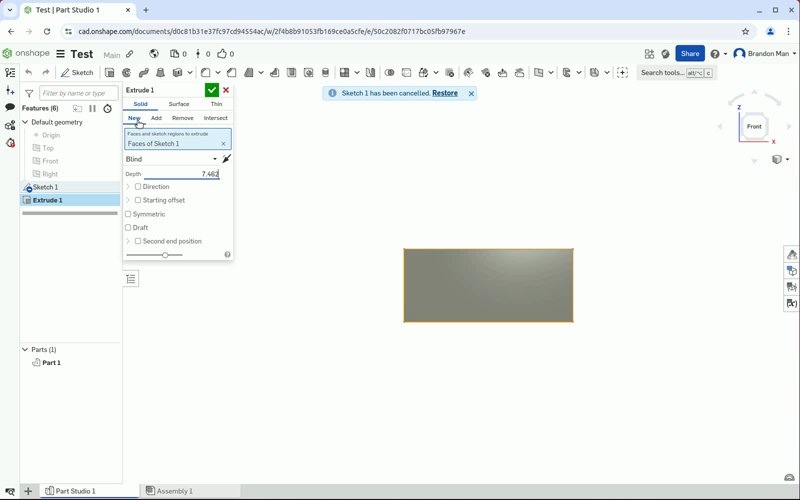
key(enter)
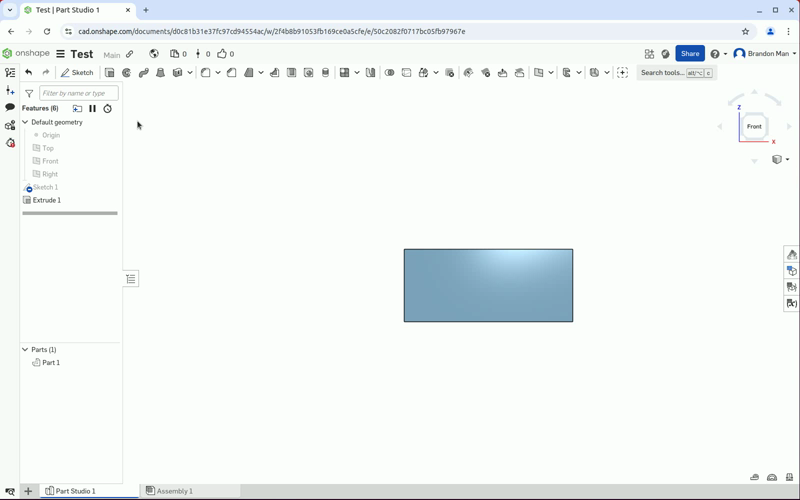
key(shift+h)
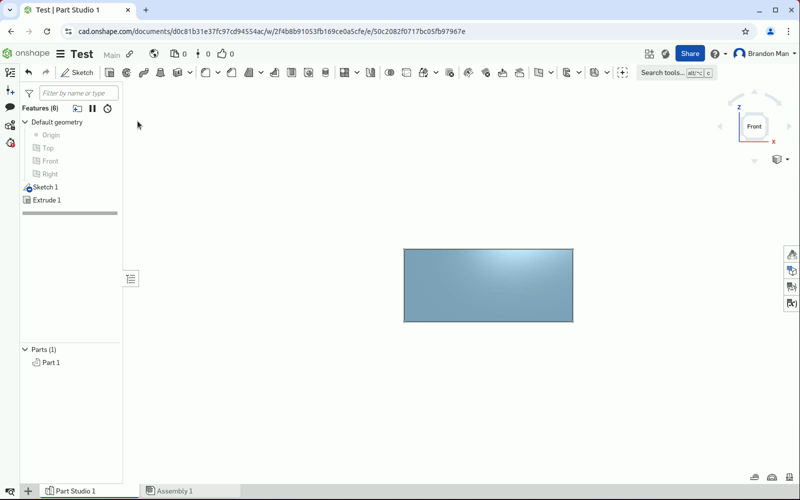
key(shift+h)
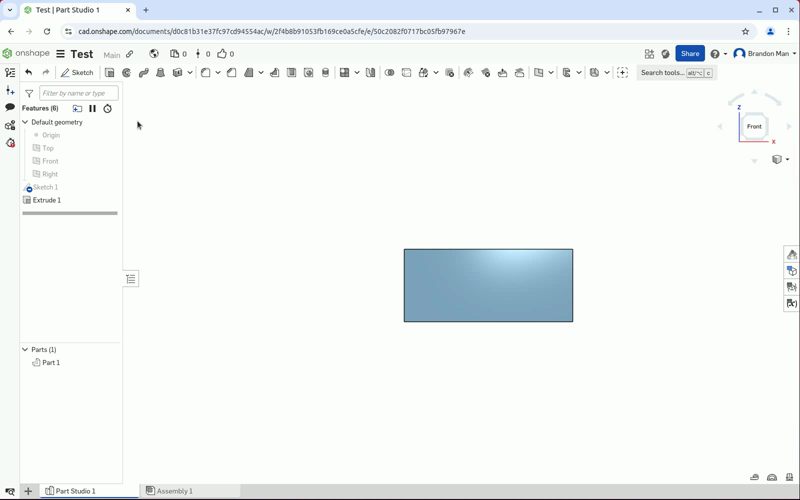
mouse_move(73, 189)
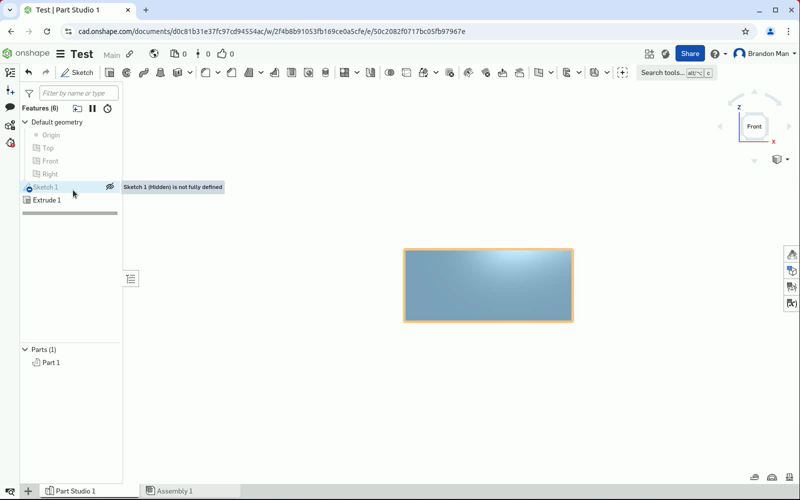
click(73, 189)
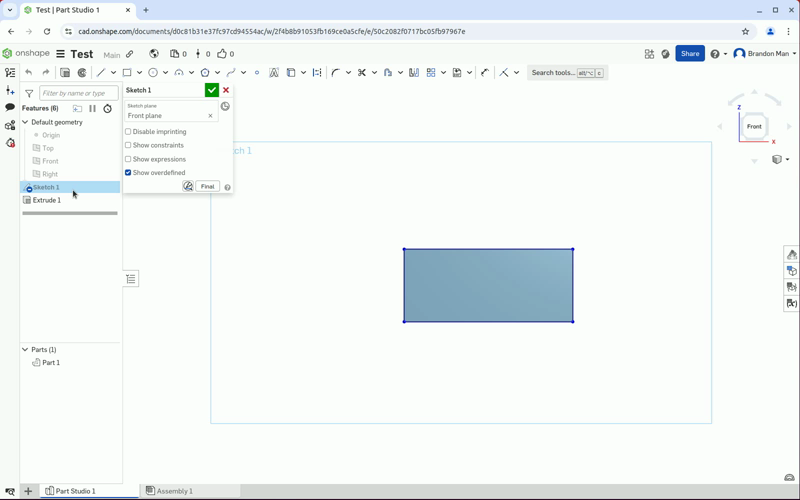
mouse_move(229, 92)
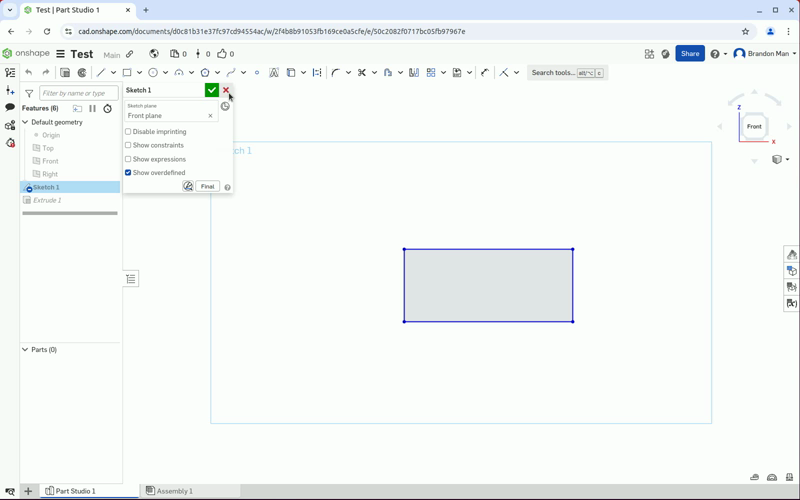
click(229, 92)
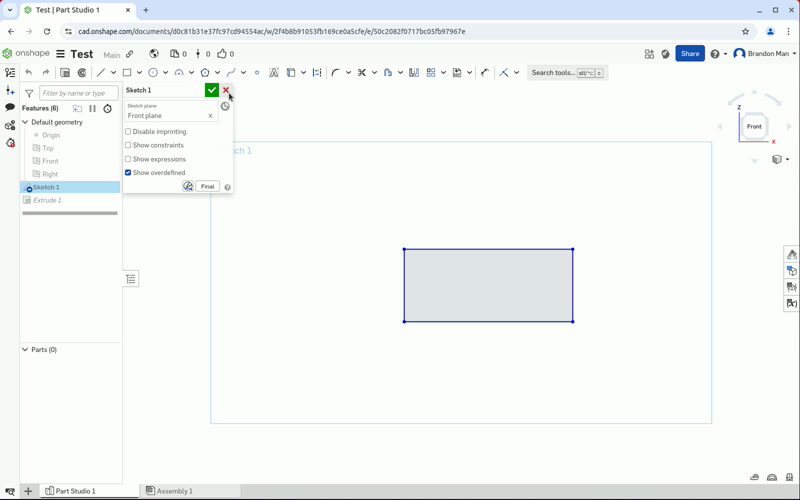
key(shift+s)
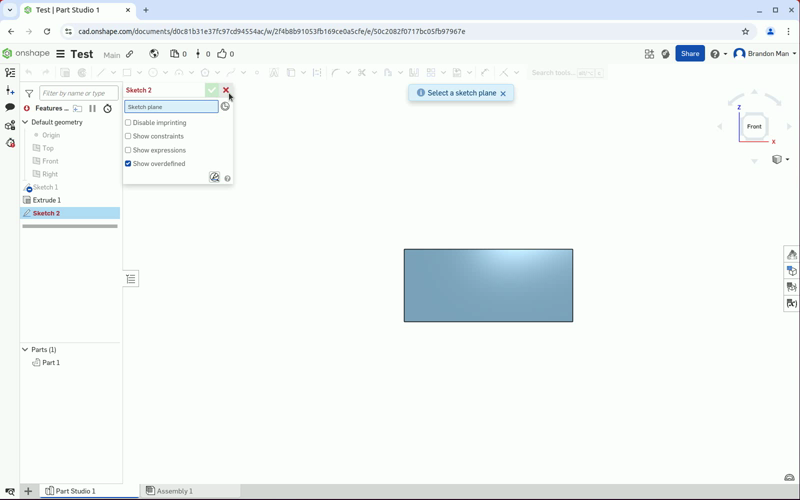
mouse_move(73, 163)
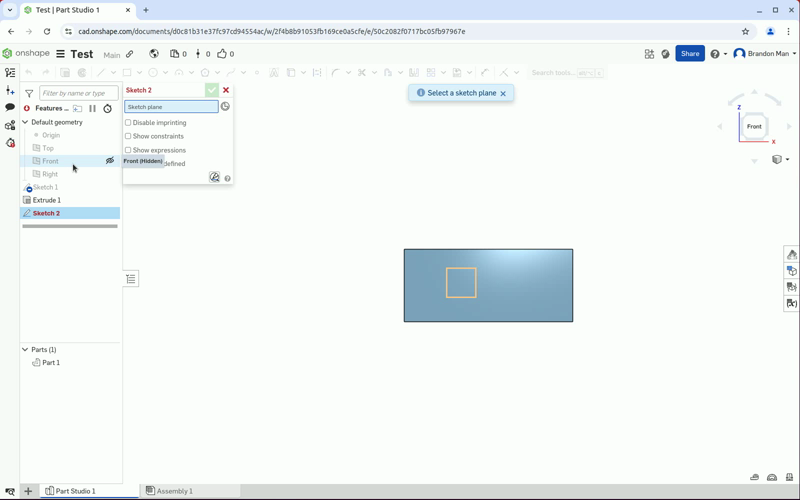
click(73, 163)
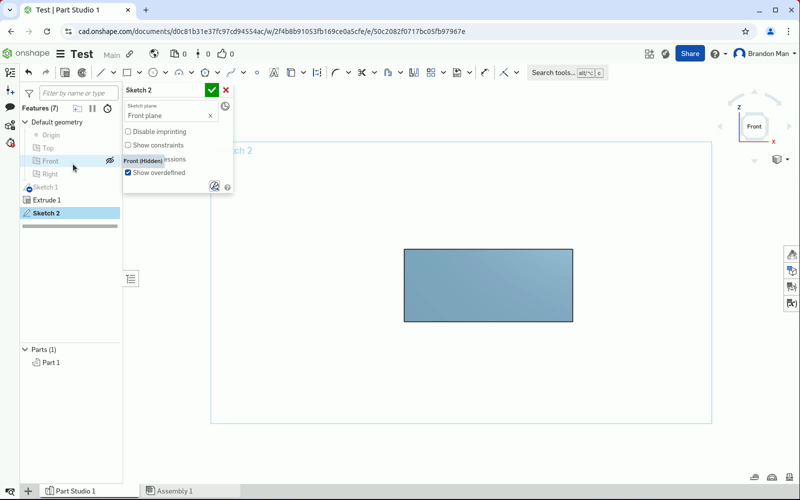
mouse_move(73, 352)
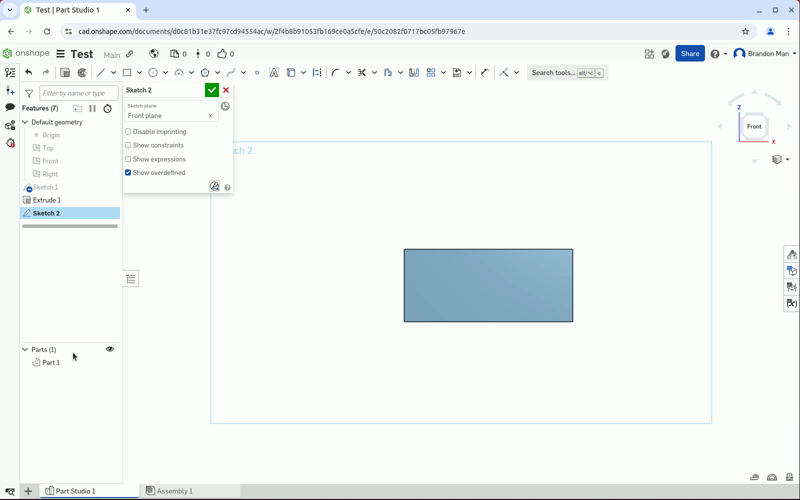
key(y)
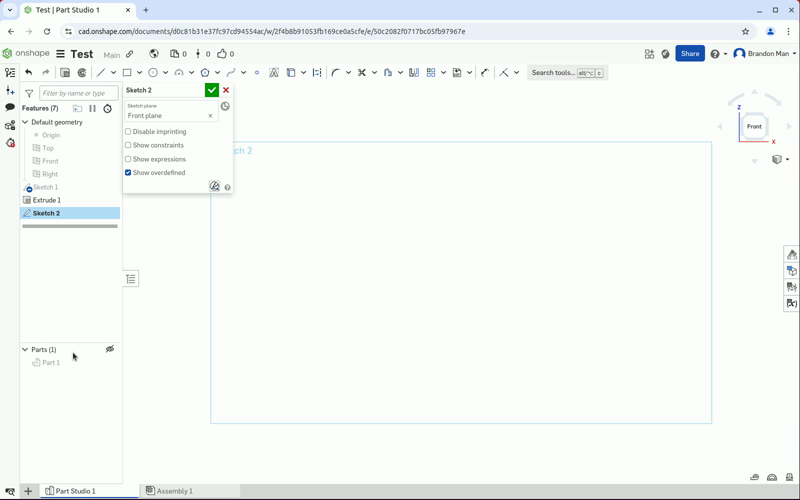
key(l)
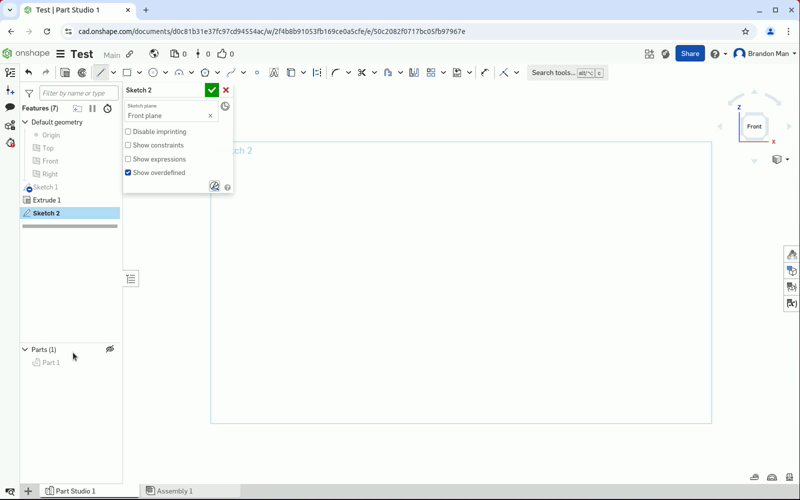
key_down(shift)
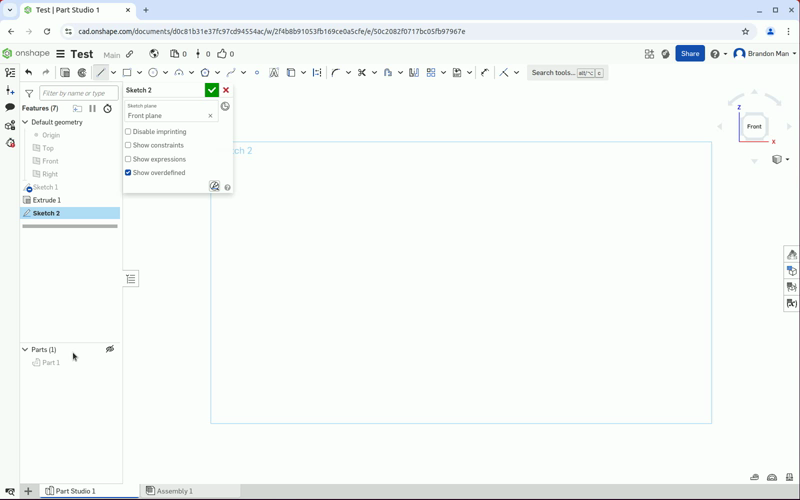
mouse_move(404, 321)
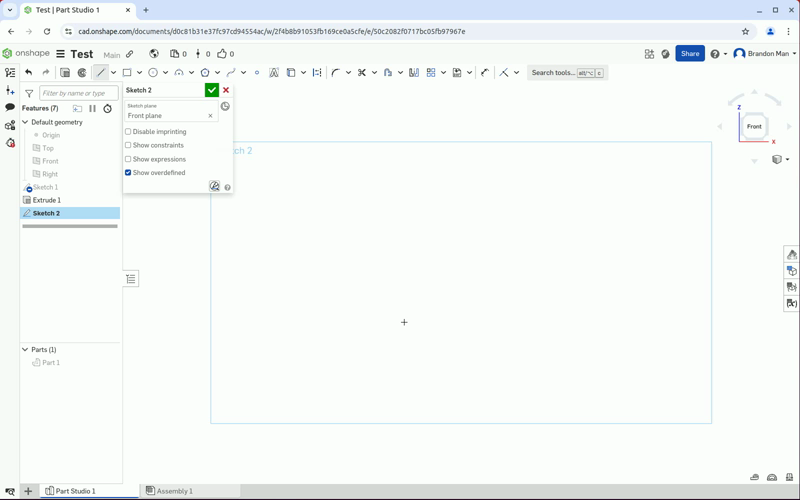
click(404, 321)
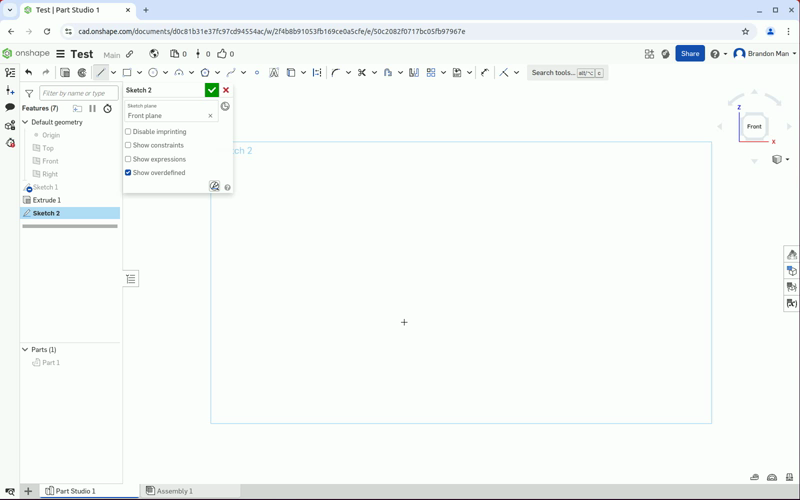
key_up(shift)
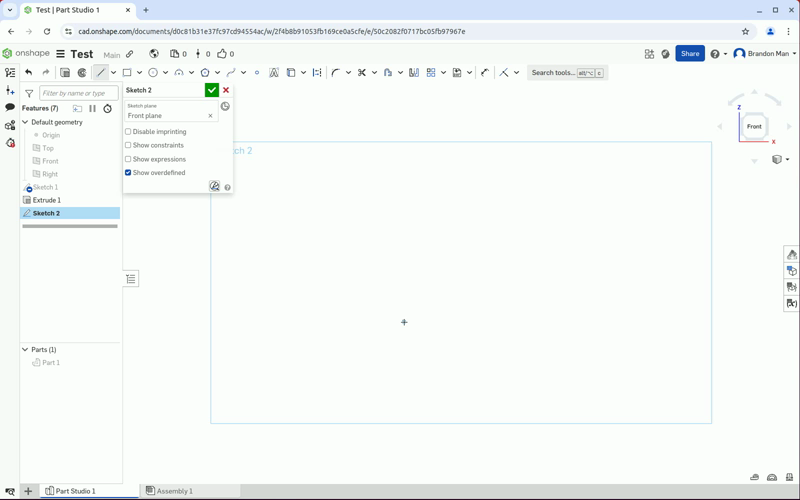
key_down(shift)
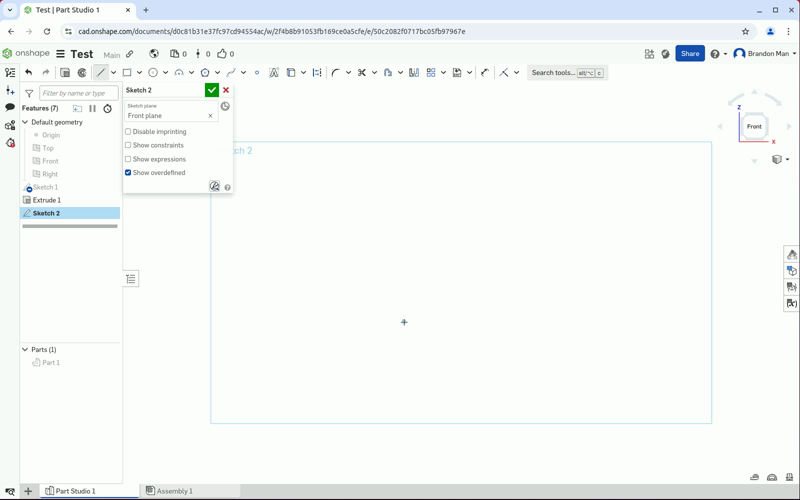
mouse_move(572, 321)
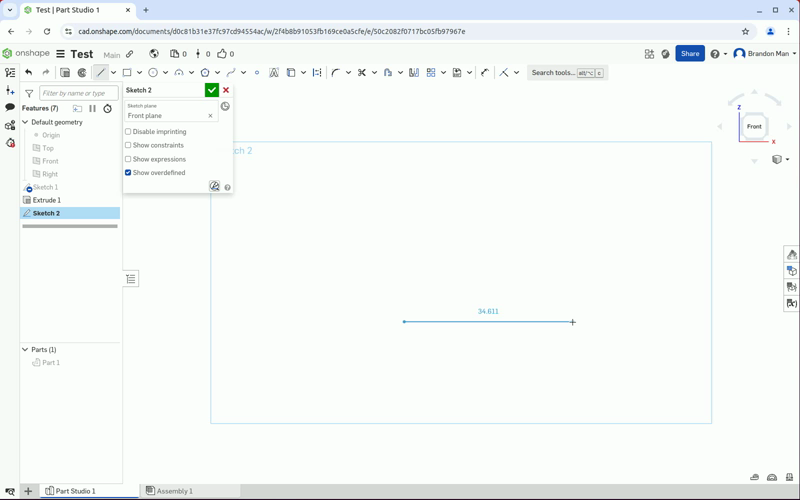
click(572, 321)
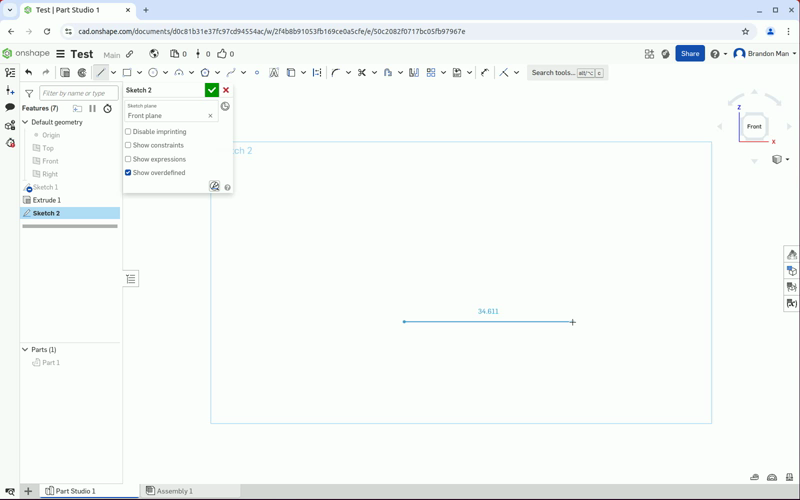
key_up(shift)
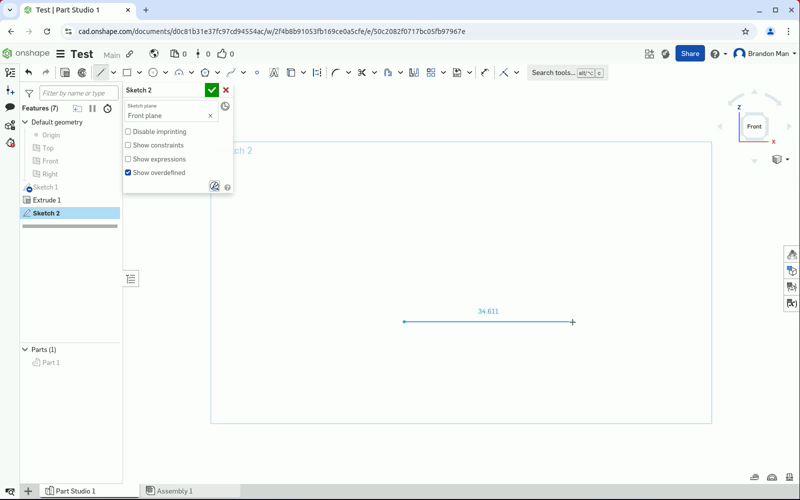
key_down(shift)
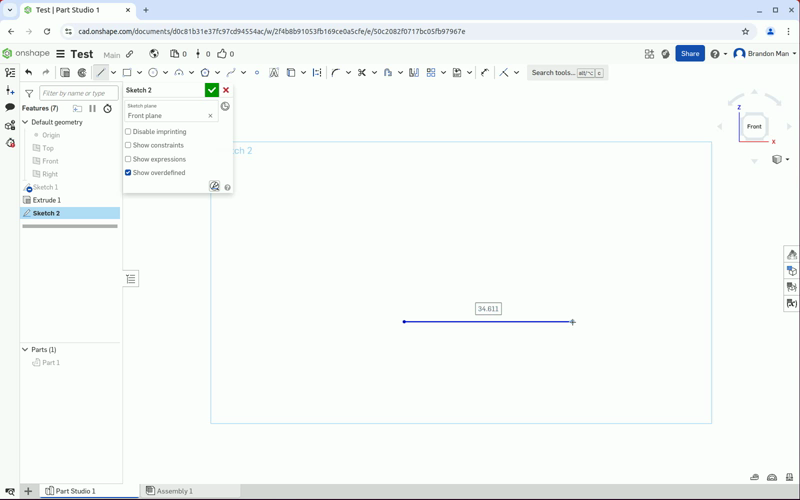
mouse_move(572, 249)
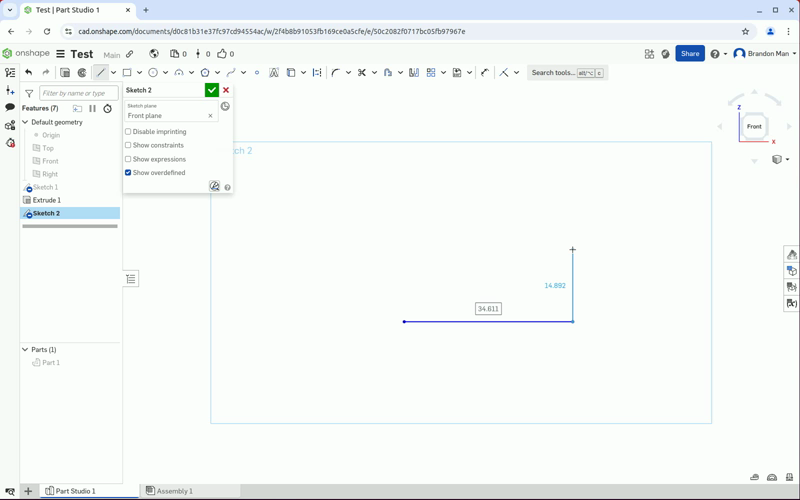
click(572, 249)
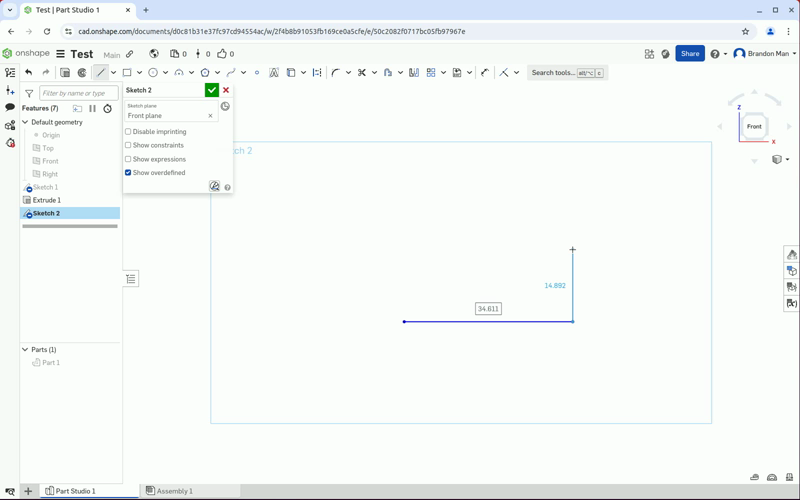
key_up(shift)
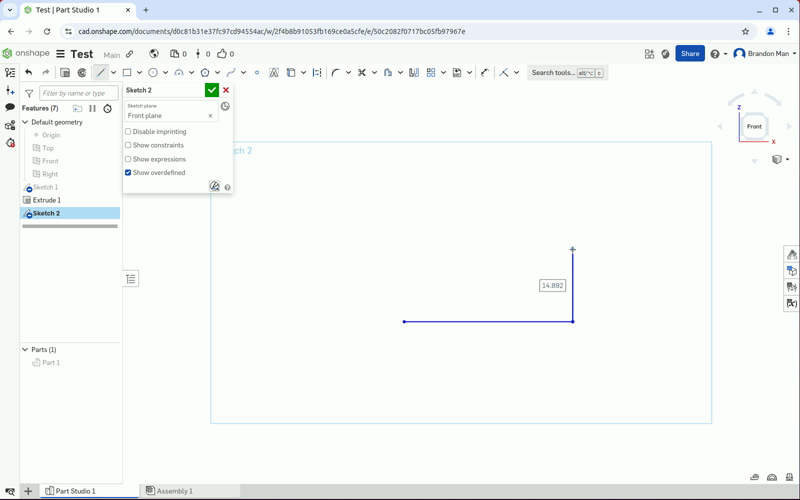
key_down(shift)
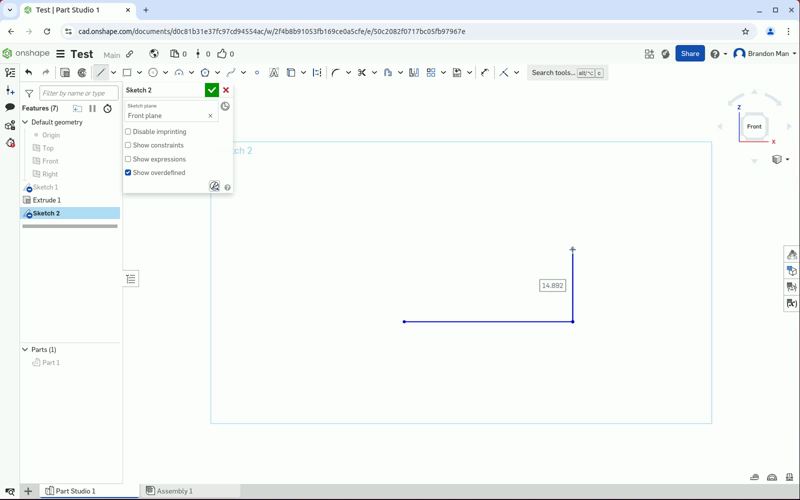
mouse_move(404, 249)
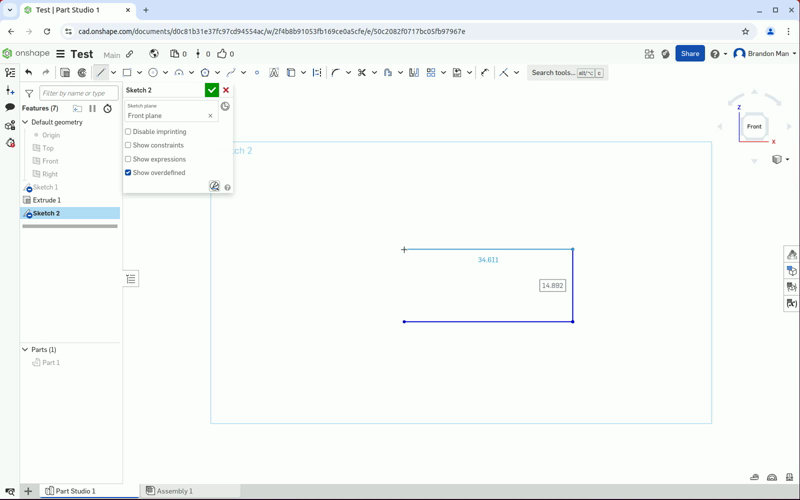
click(404, 249)
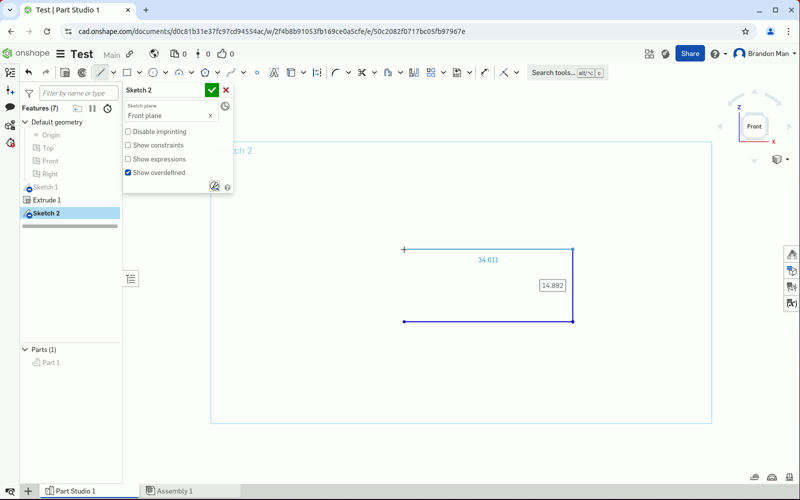
key_up(shift)
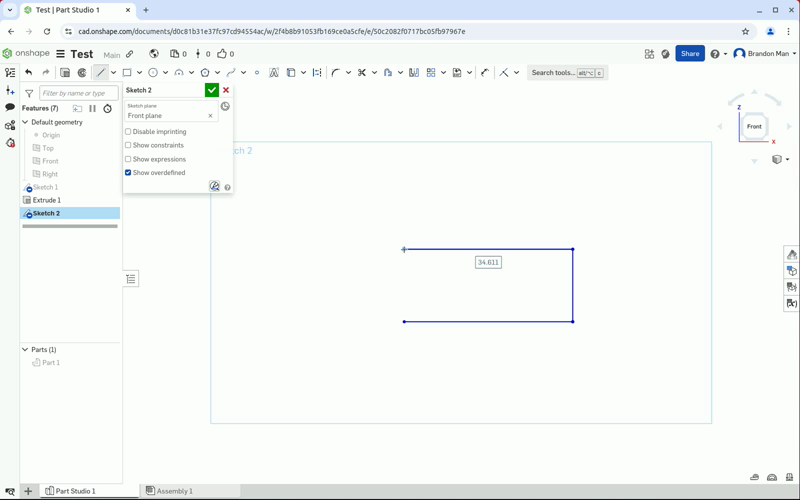
key_down(shift)
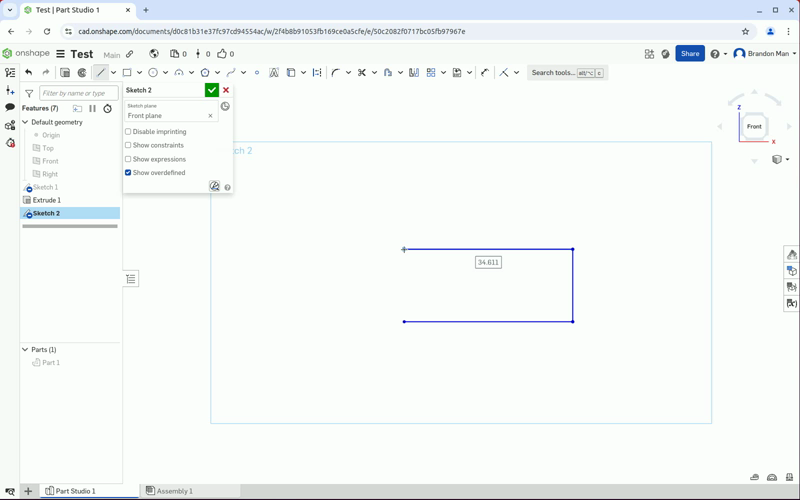
mouse_move(404, 321)
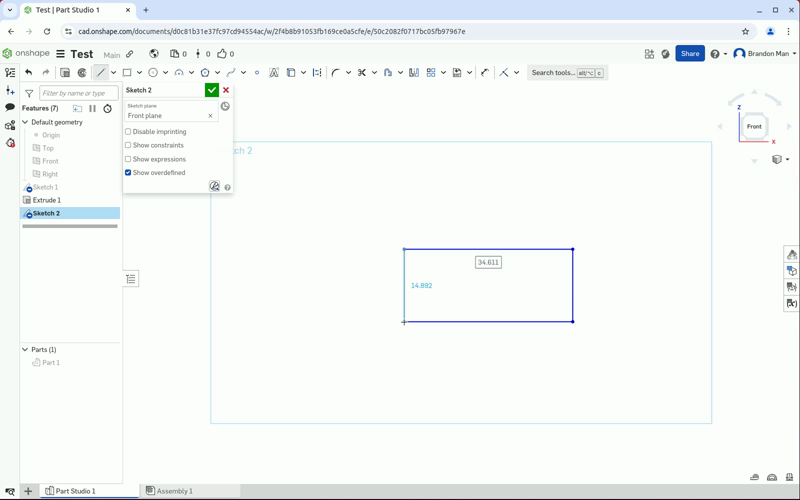
key_up(shift)
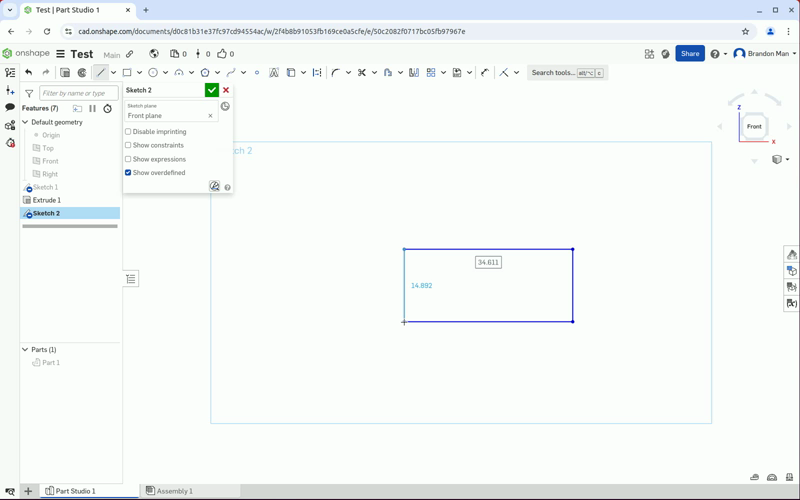
click(404, 321)
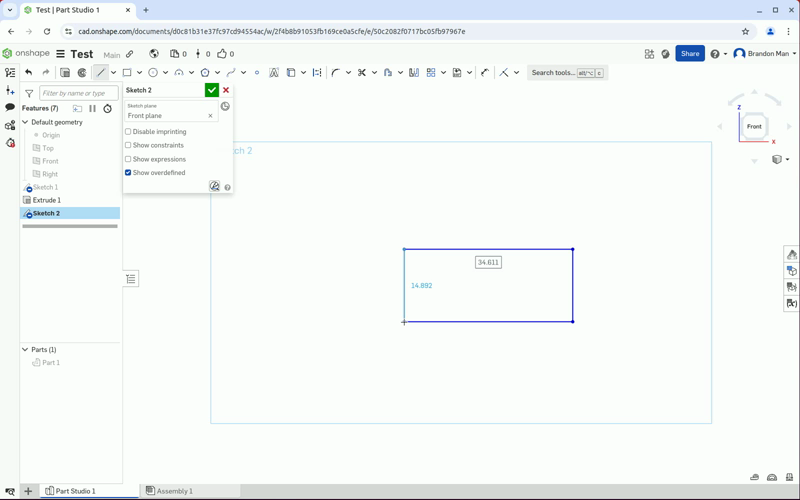
key(esc)
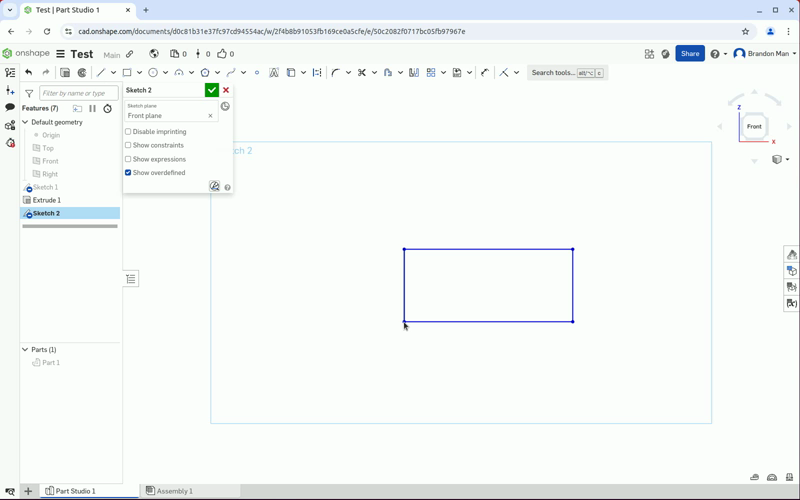
mouse_move(424, 260)
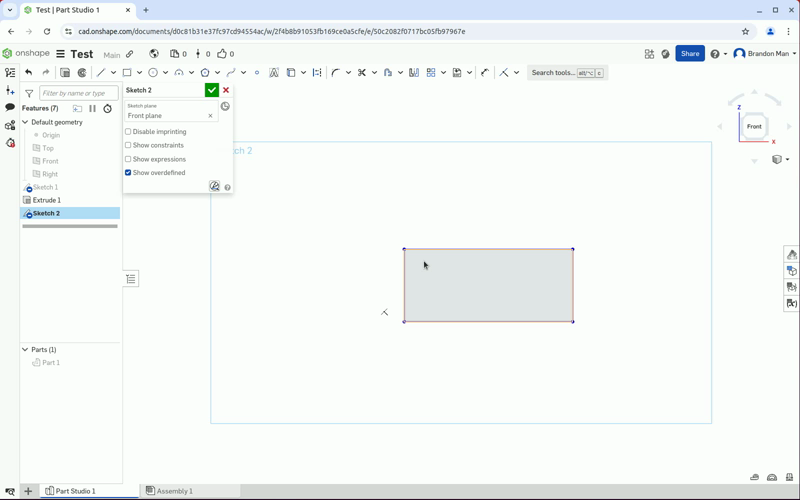
click(424, 260)
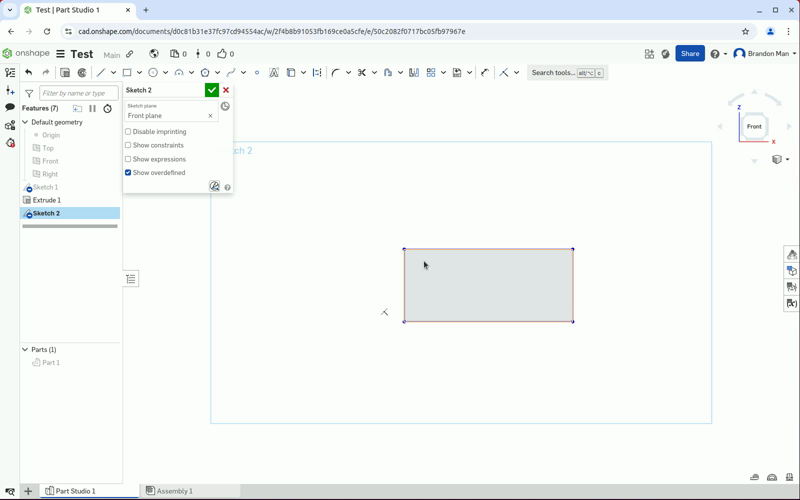
mouse_move(73, 352)
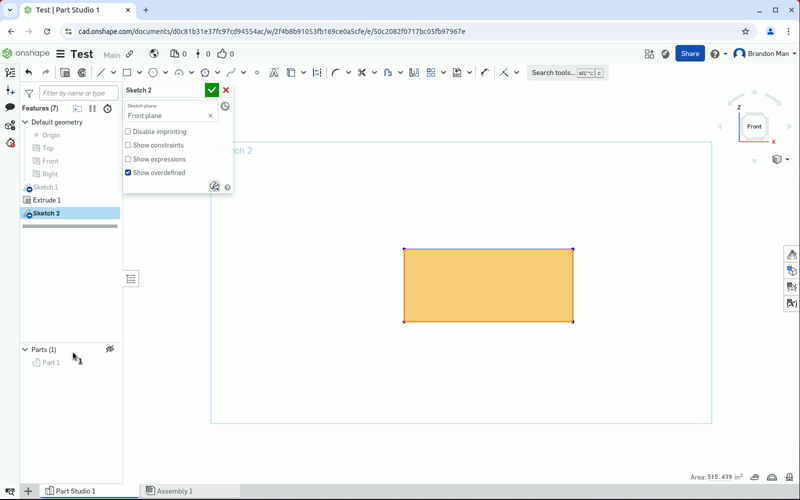
key(shift+y)
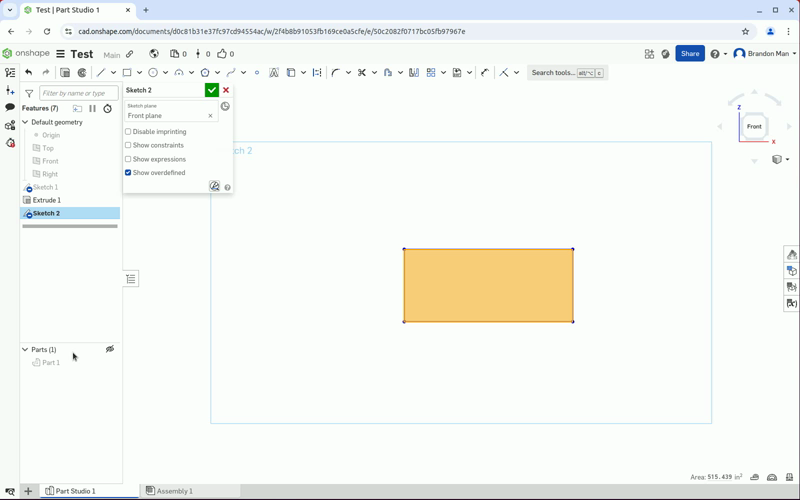
key(shift+e)
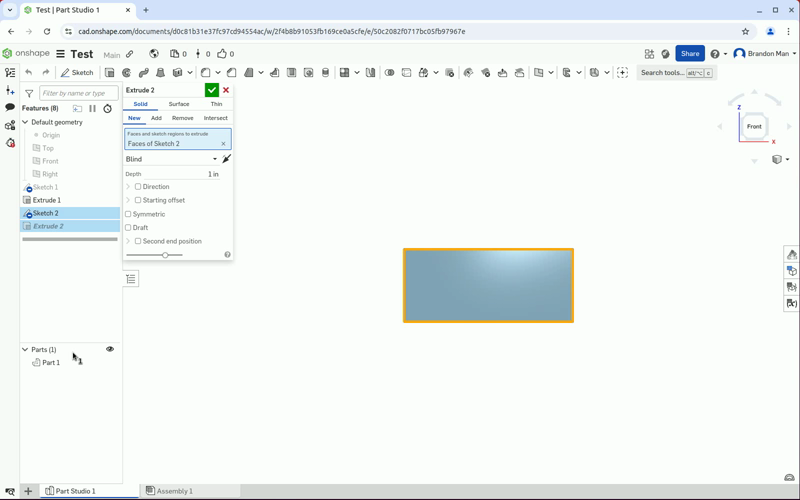
mouse_move(143, 106)
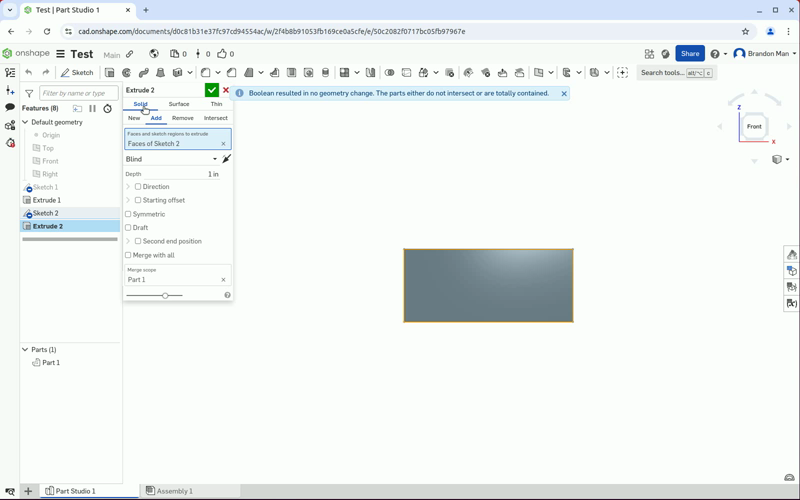
click(143, 106)
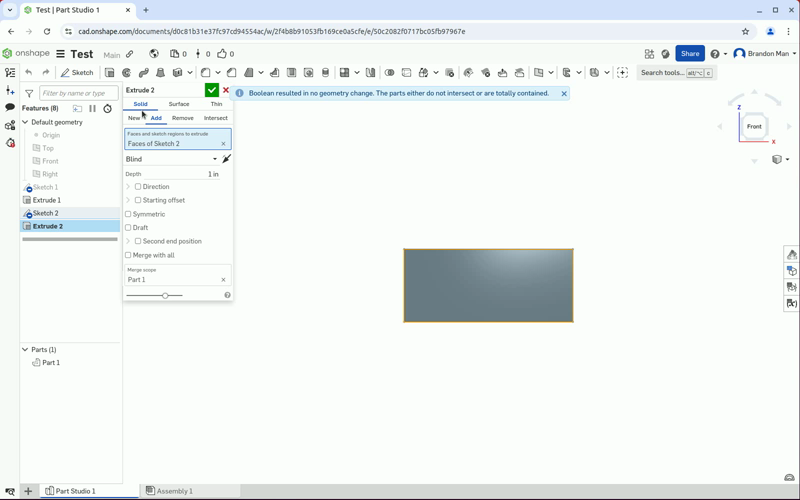
mouse_move(137, 120)
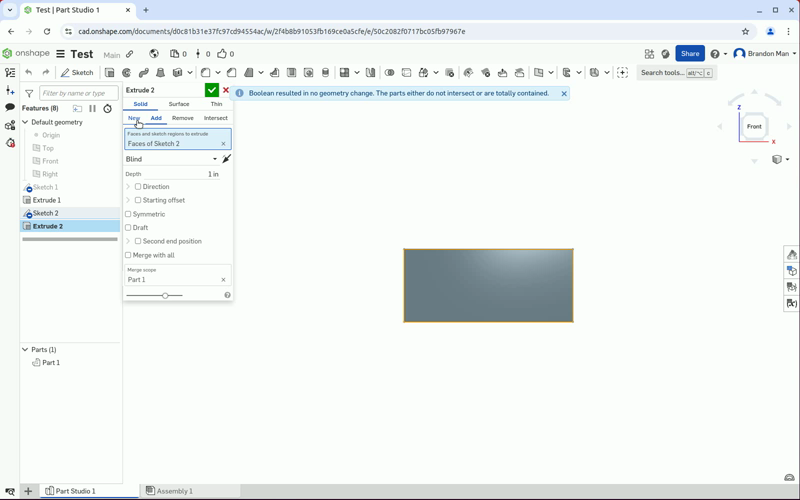
click(137, 120)
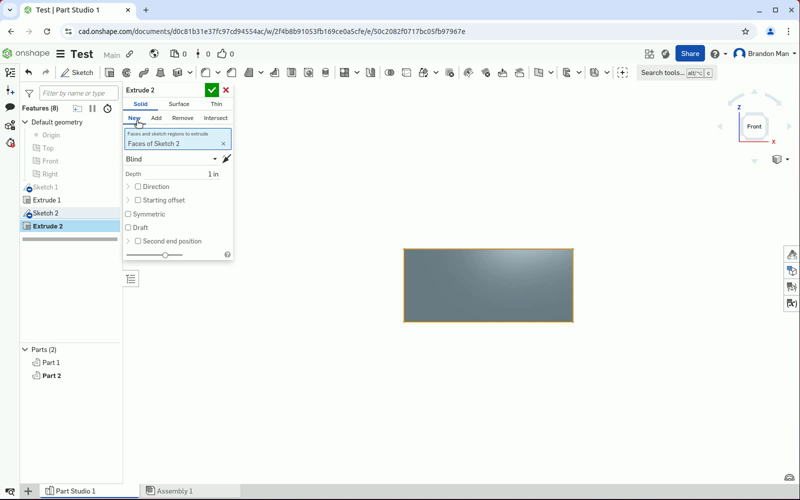
key(tab, 4)
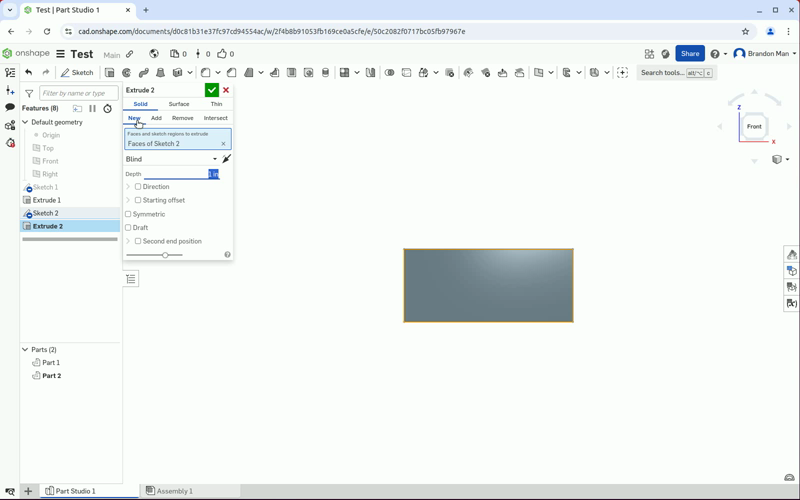
text(-2.889)
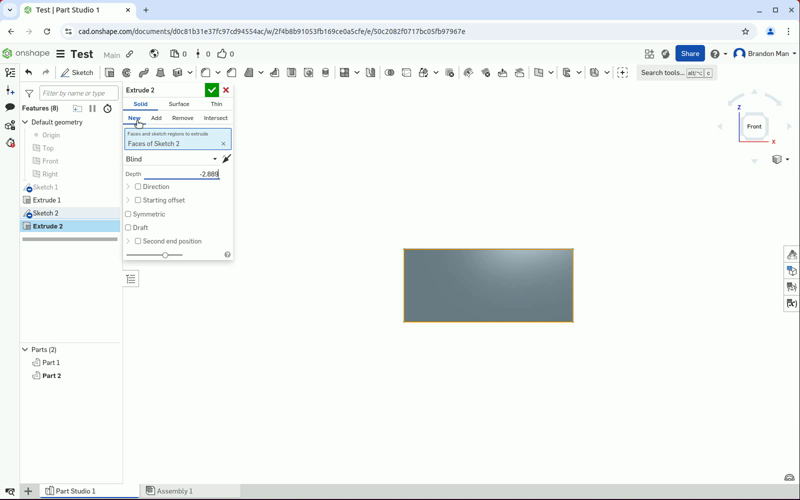
key(enter)
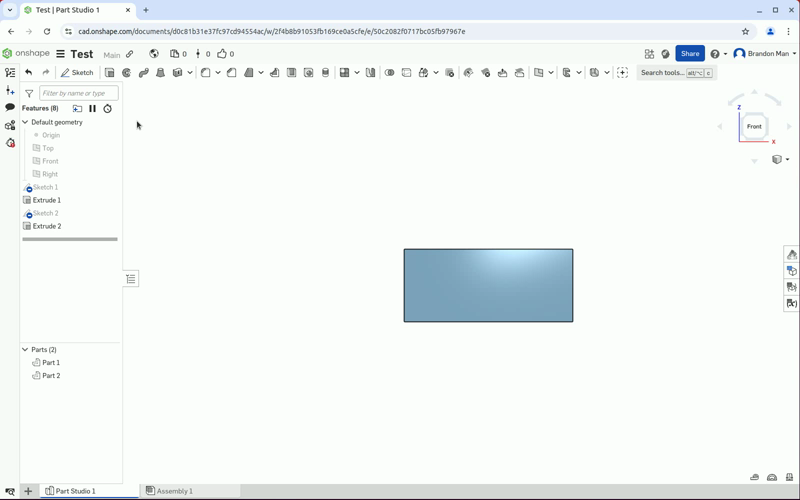
key(shift+h)
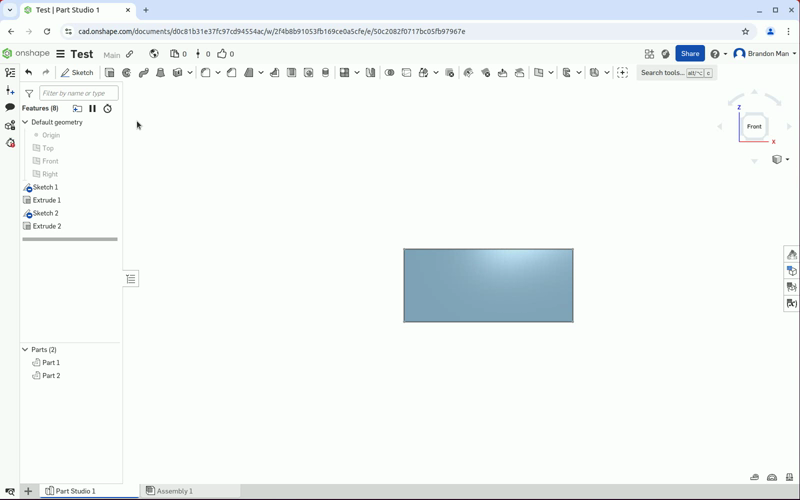
key(shift+h)
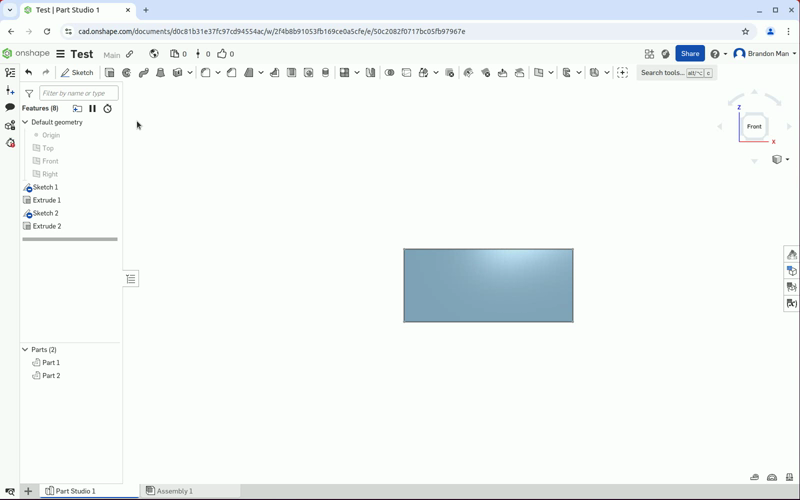
key(shift+7)
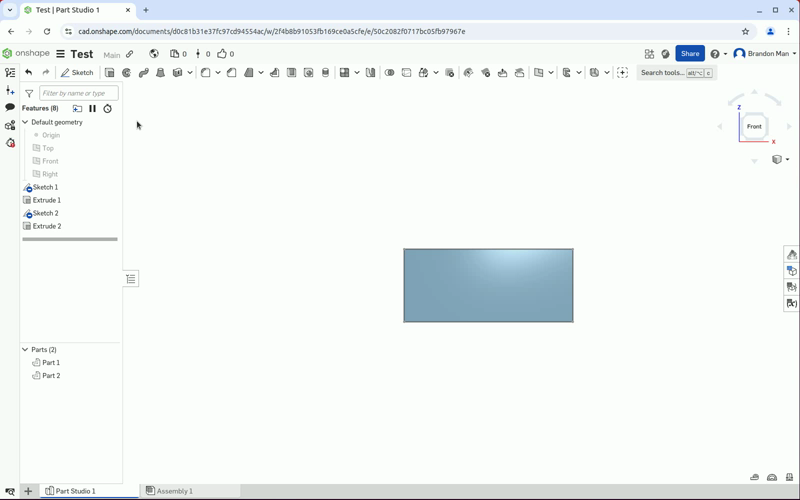
key(left, 2)
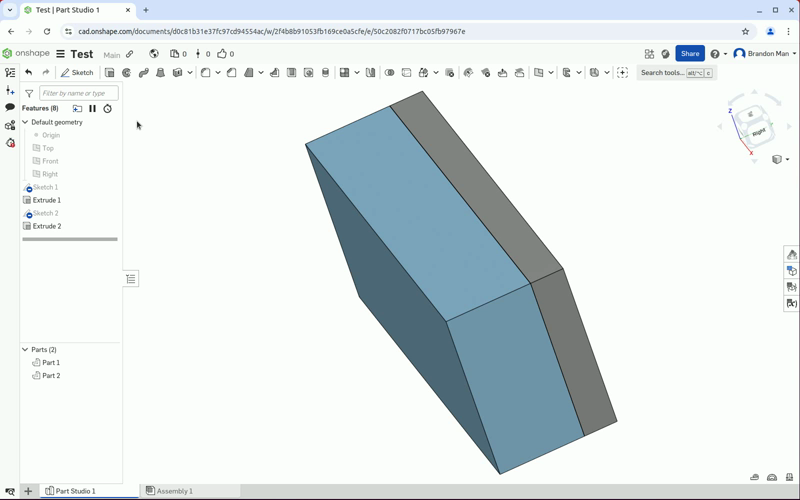
key(down, 2)
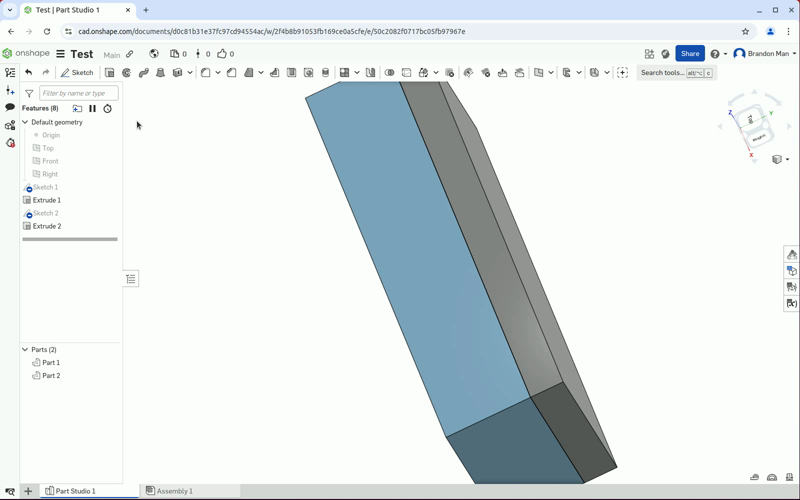
key(up, 2)
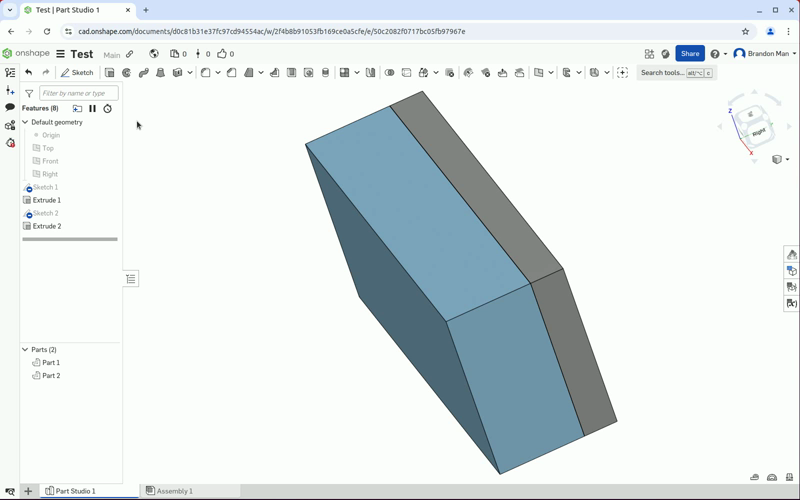
key(right, 2)
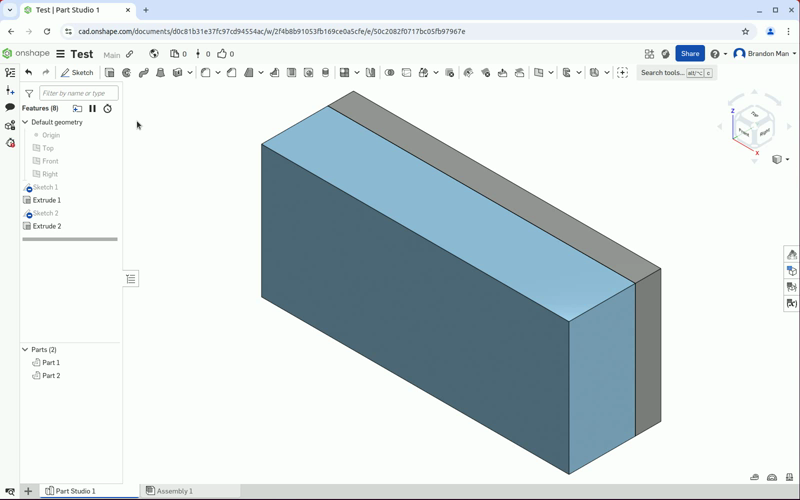
mouse_move(73, 189)
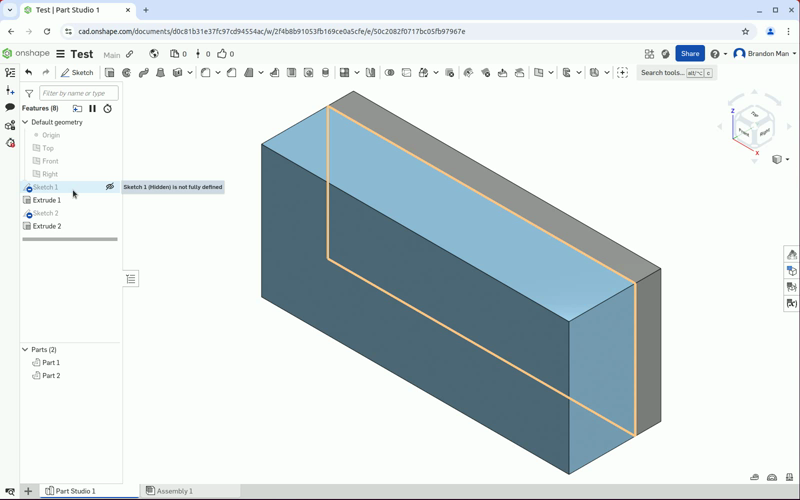
click(73, 189)